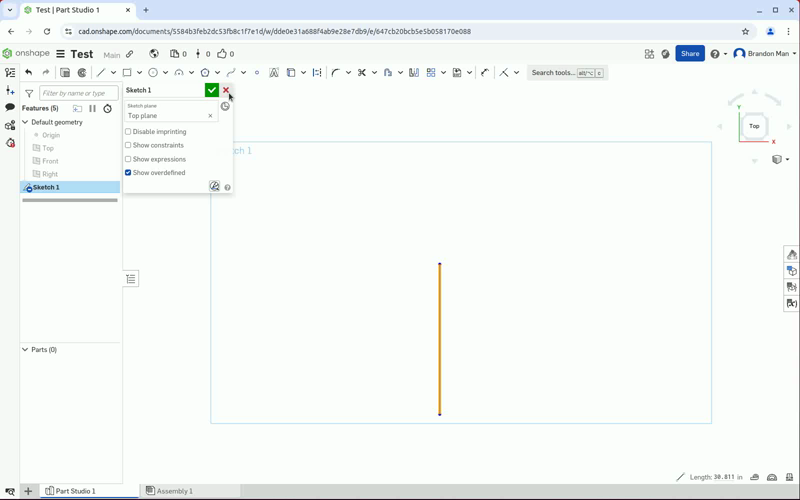
key(shift+h)
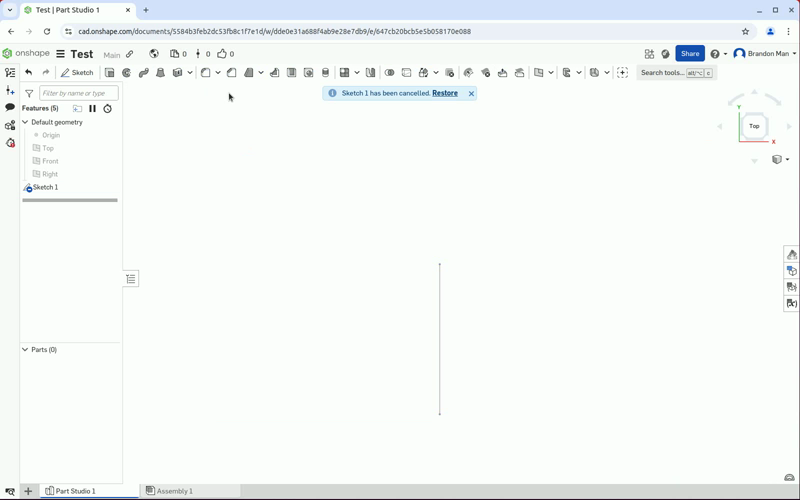
key(shift+s)
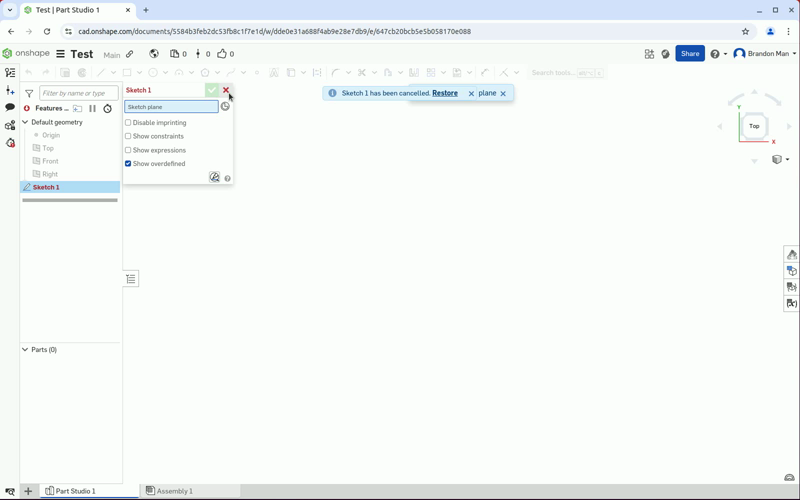
mouse_move(73, 150)
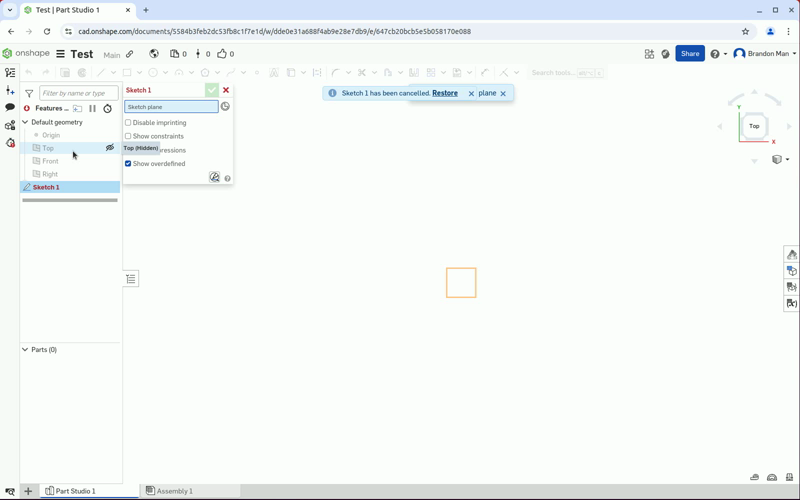
click(73, 150)
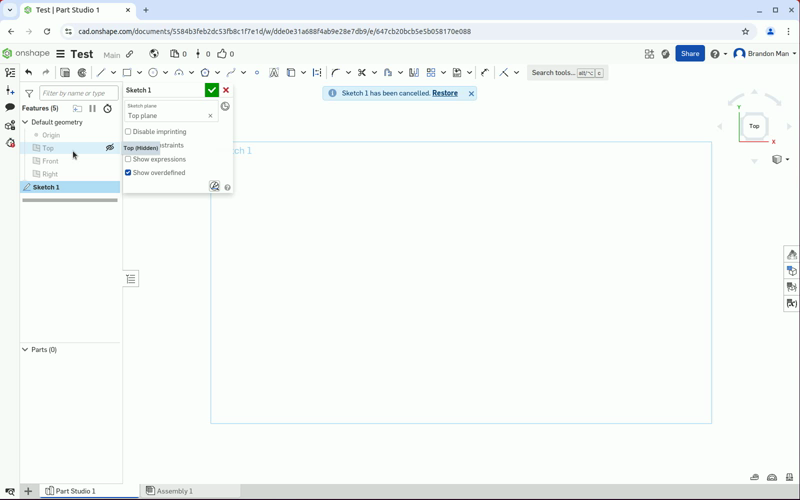
mouse_move(73, 352)
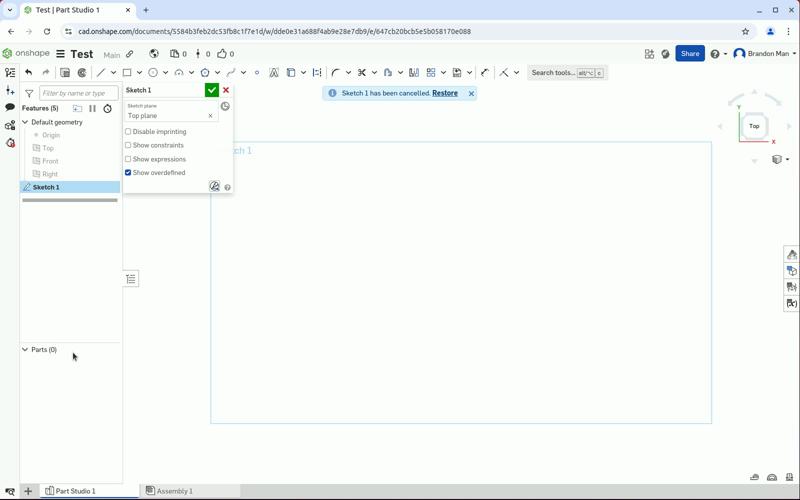
key(y)
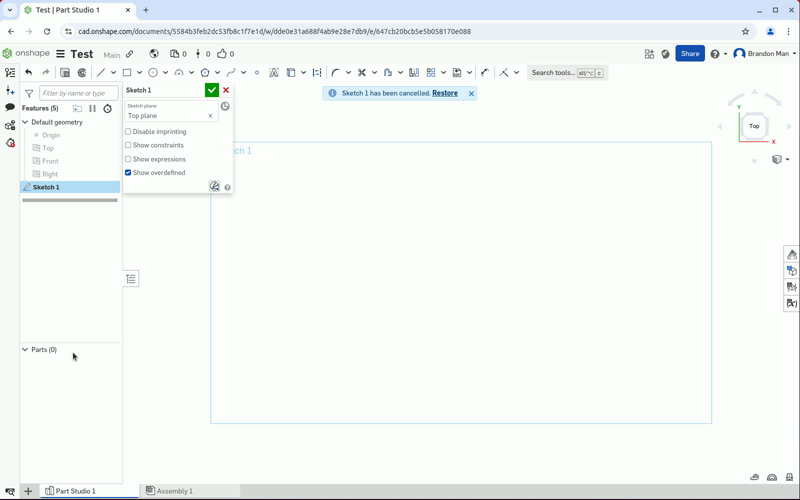
key(l)
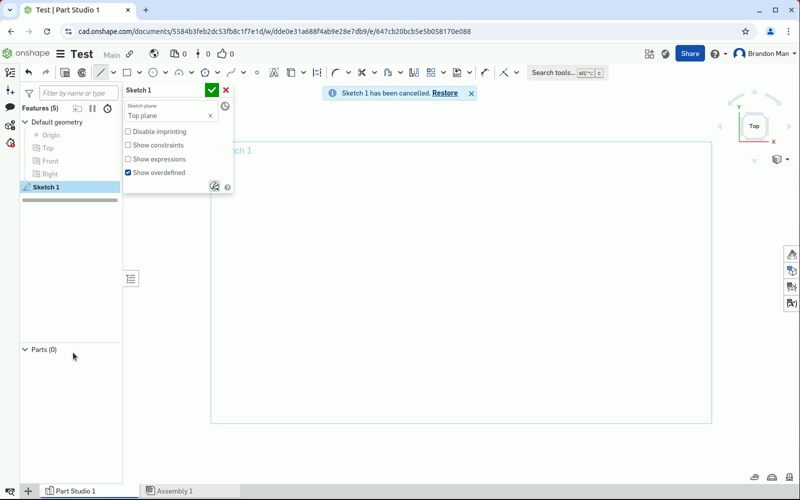
key_down(shift)
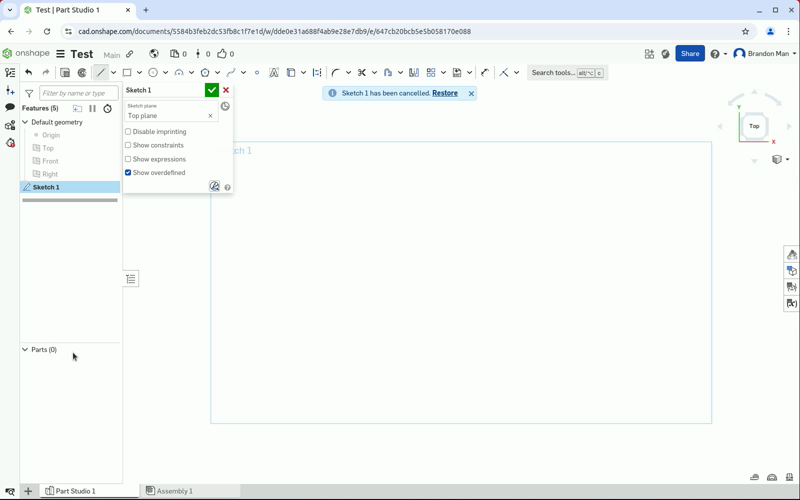
mouse_move(460, 282)
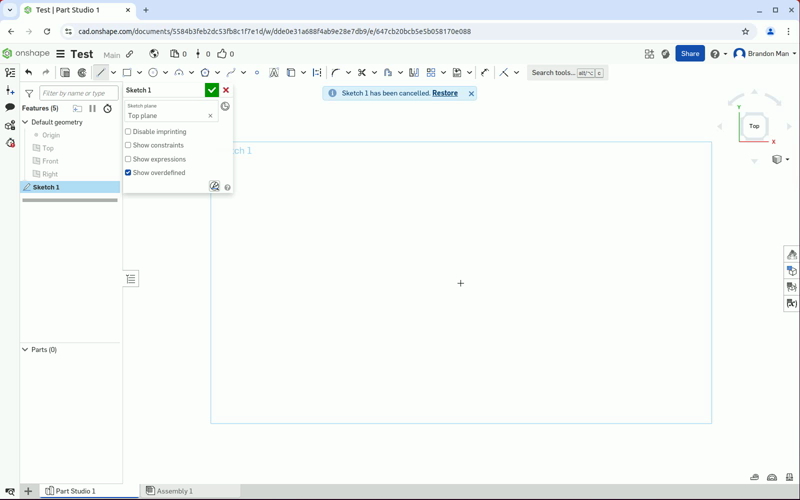
click(460, 282)
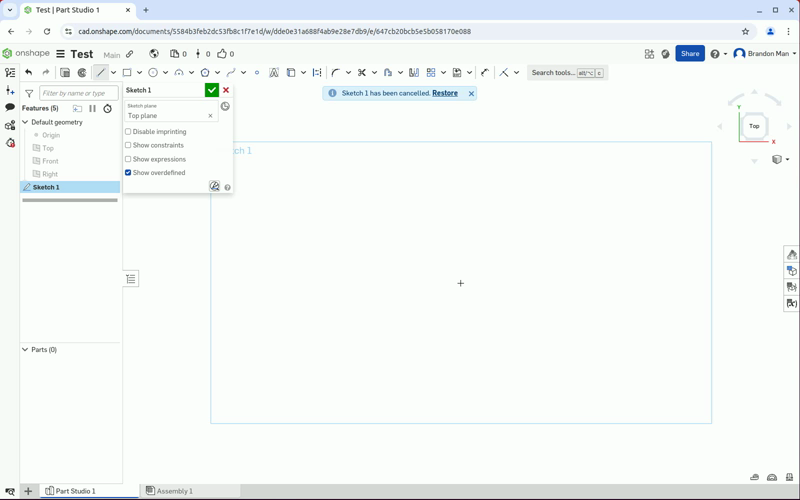
key_up(shift)
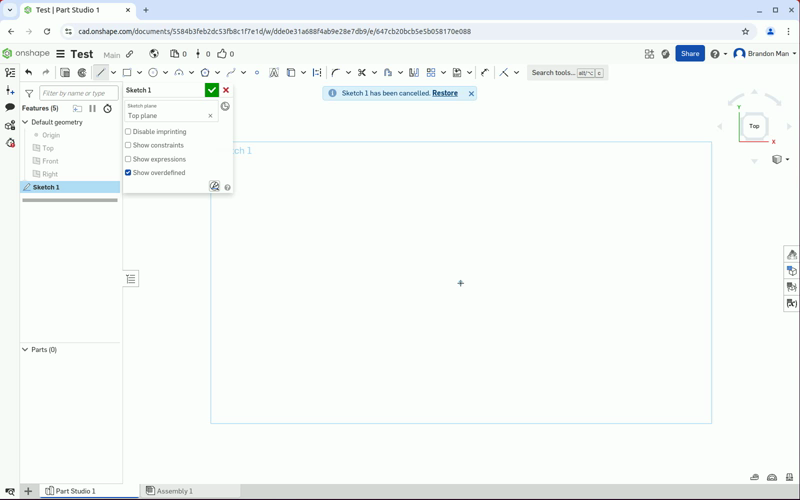
key_down(shift)
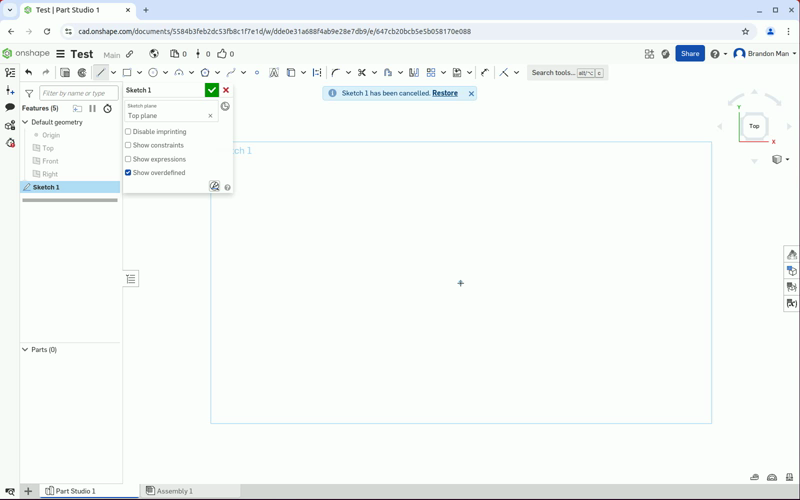
mouse_move(573, 282)
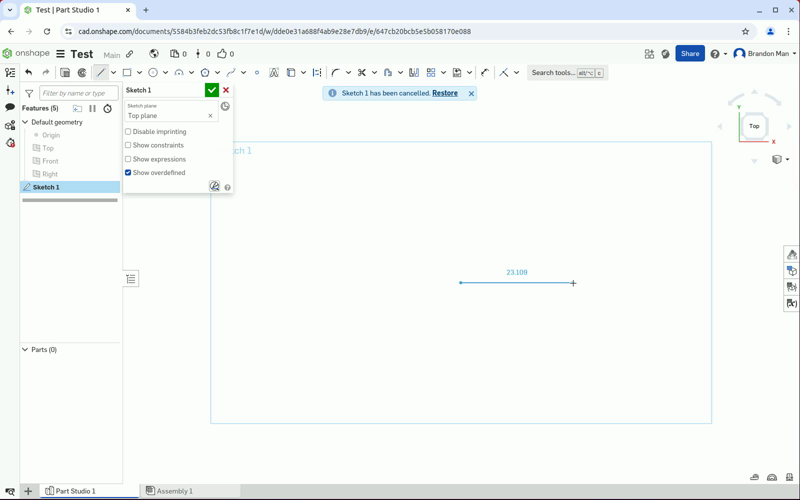
click(573, 282)
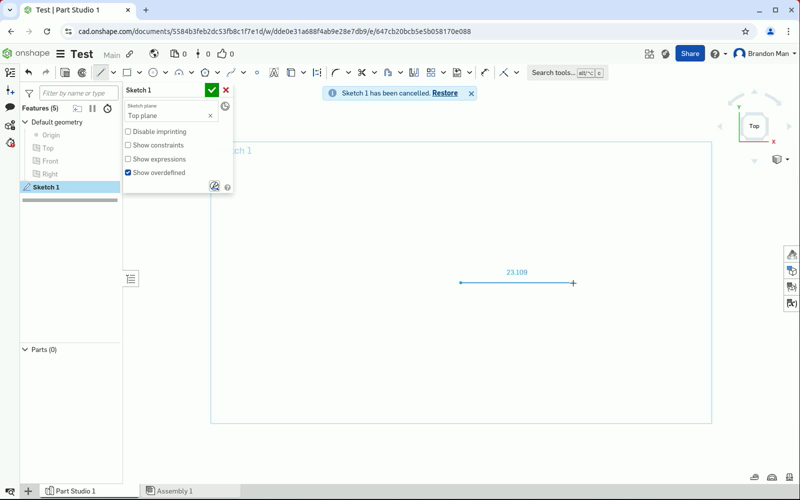
key_up(shift)
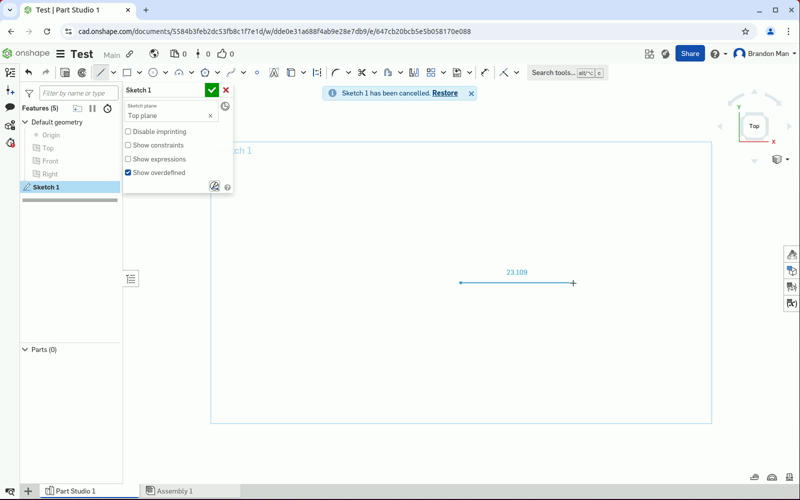
key_down(shift)
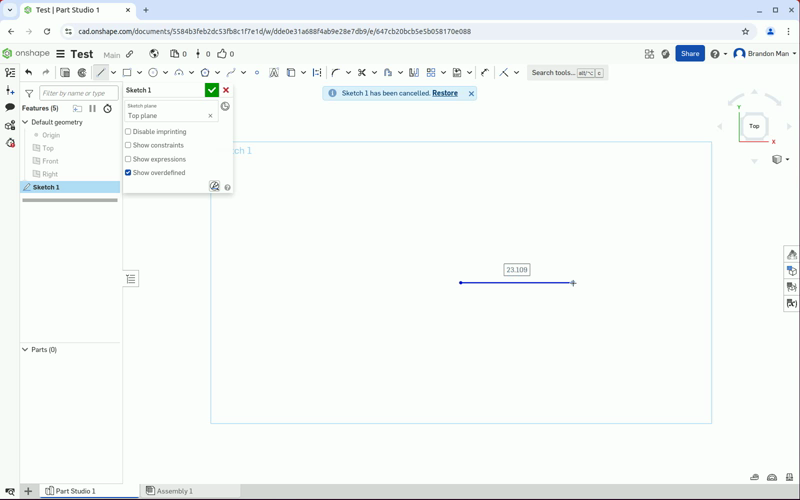
mouse_move(573, 194)
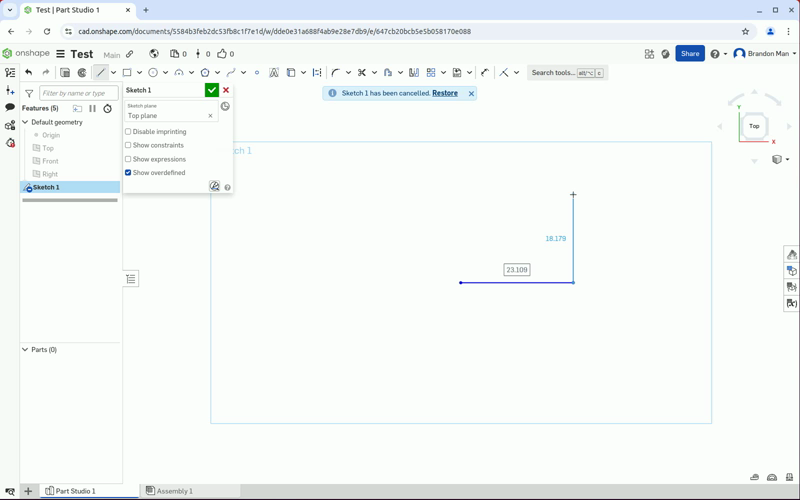
click(573, 194)
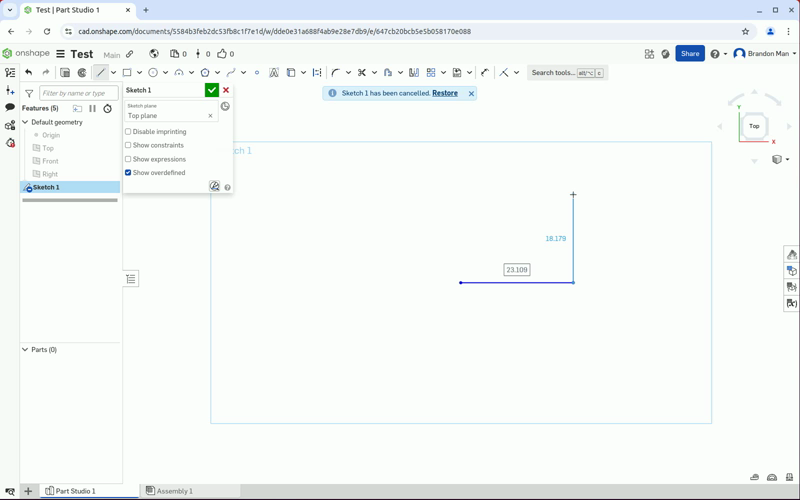
key_up(shift)
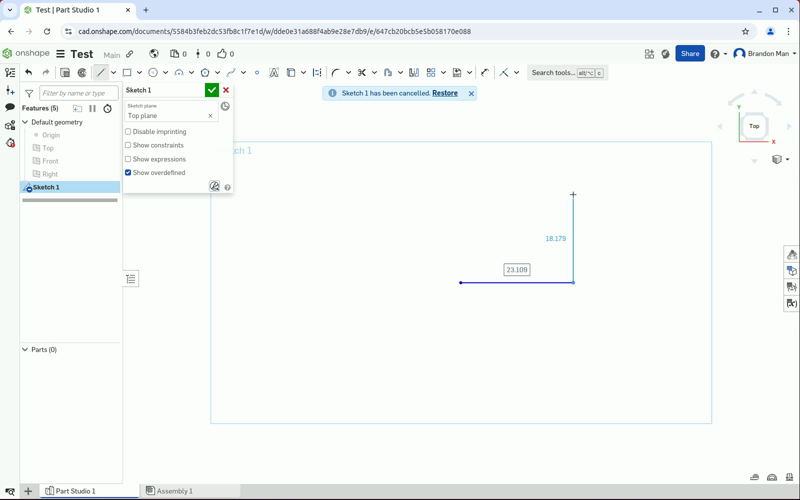
key_down(shift)
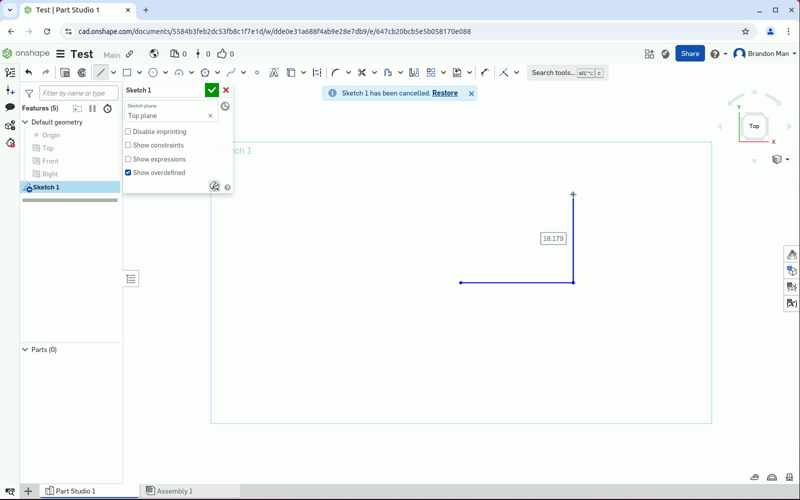
mouse_move(589, 194)
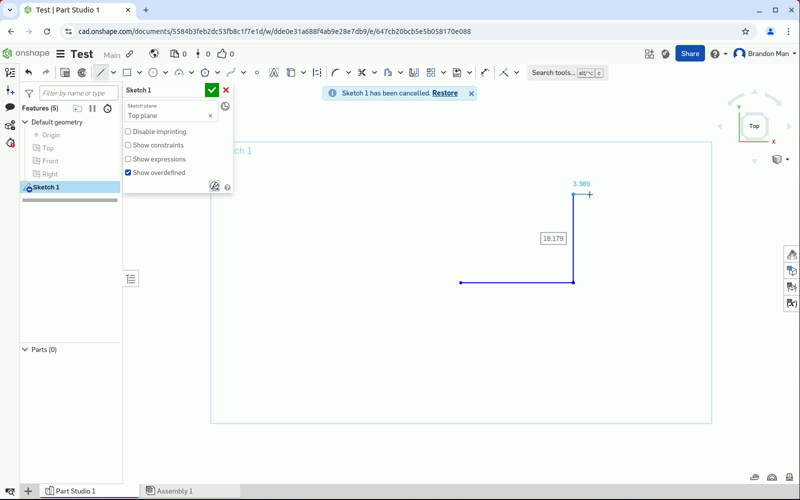
mouse_move(543, 194)
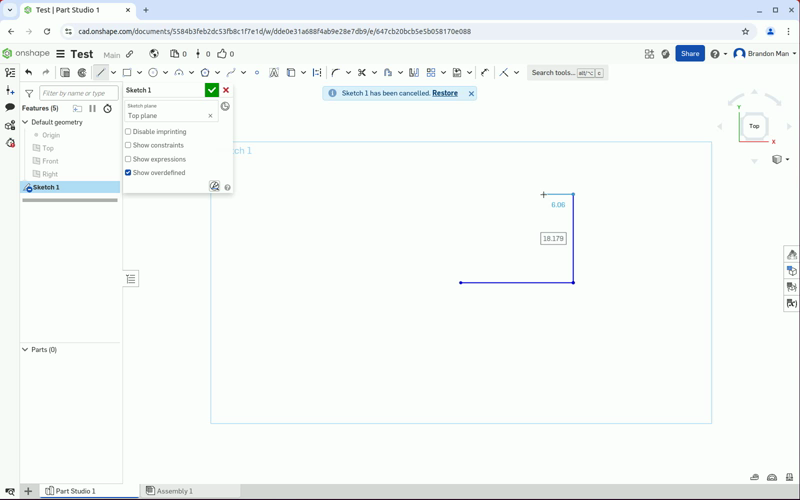
click(543, 194)
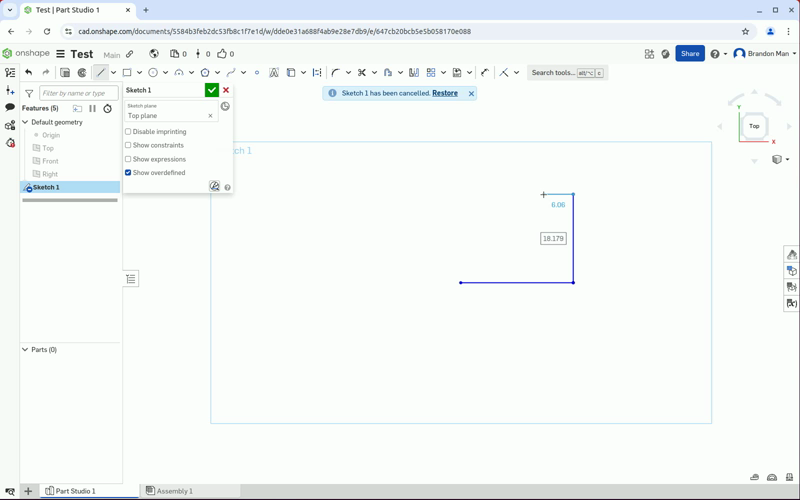
key_up(shift)
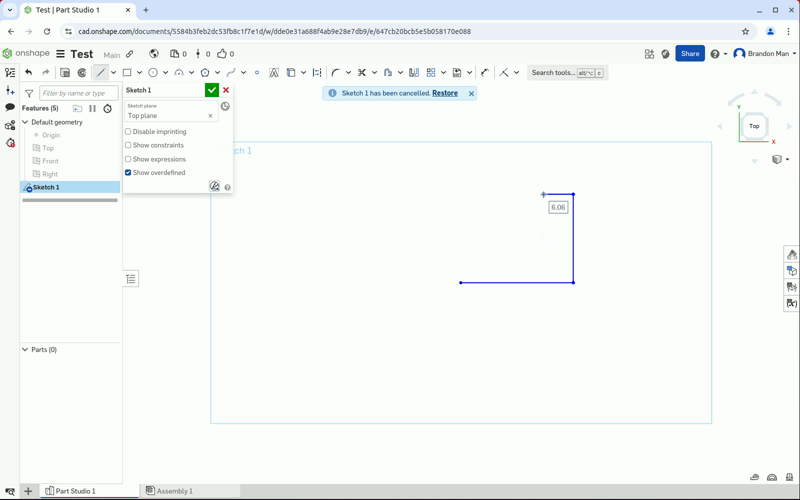
key_down(shift)
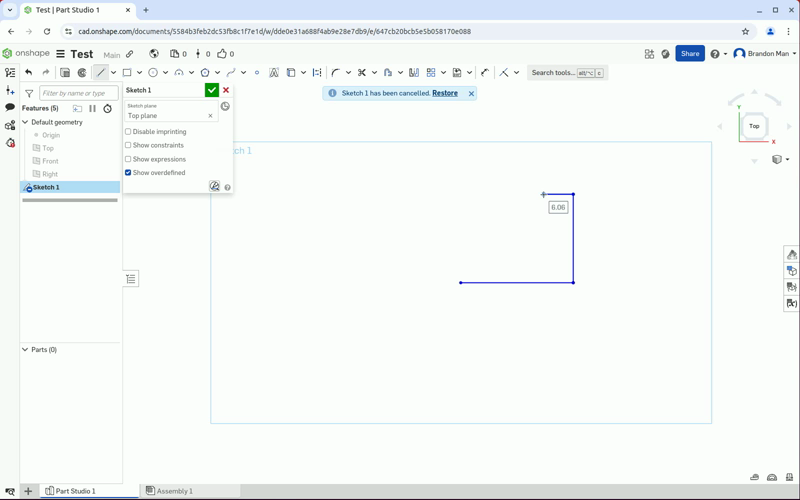
mouse_move(543, 266)
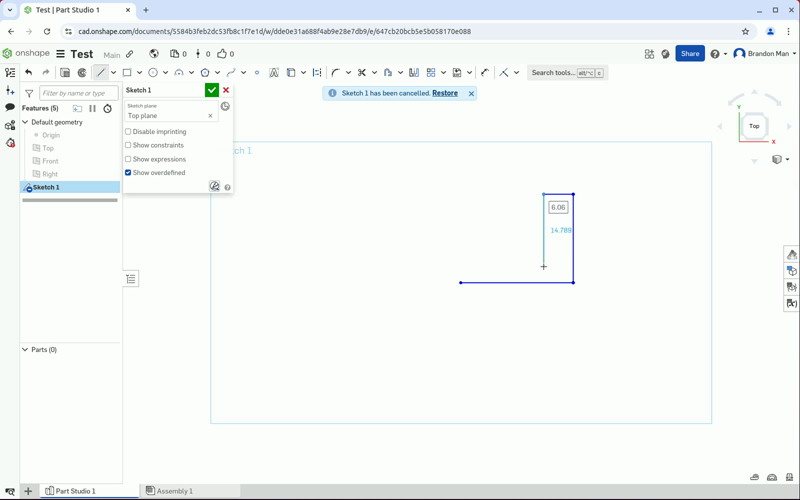
click(543, 266)
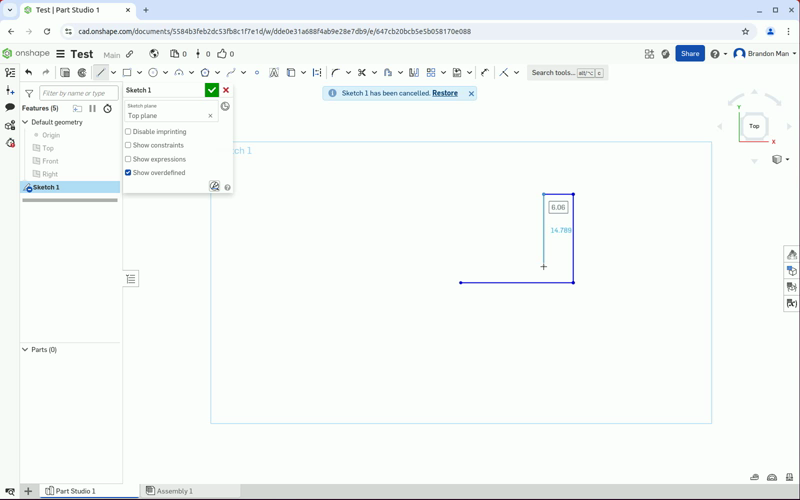
key_up(shift)
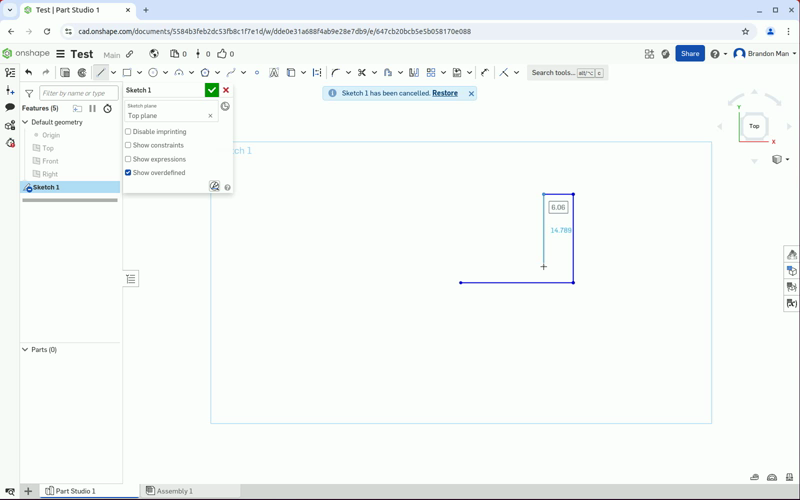
key_down(shift)
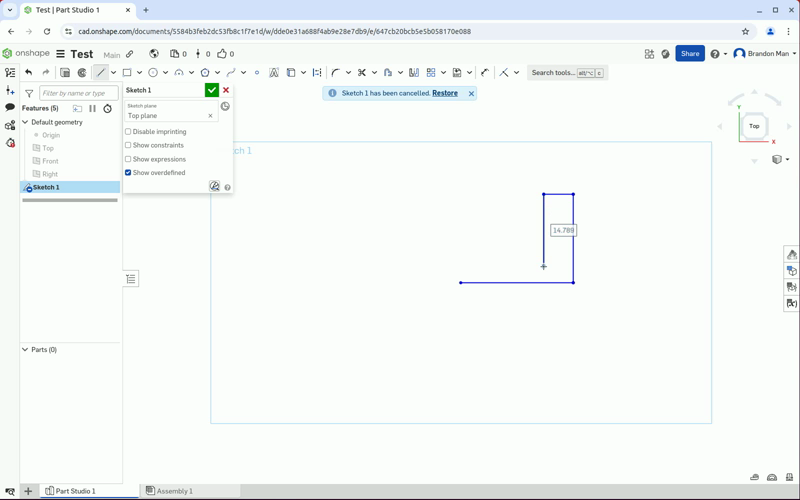
mouse_move(573, 266)
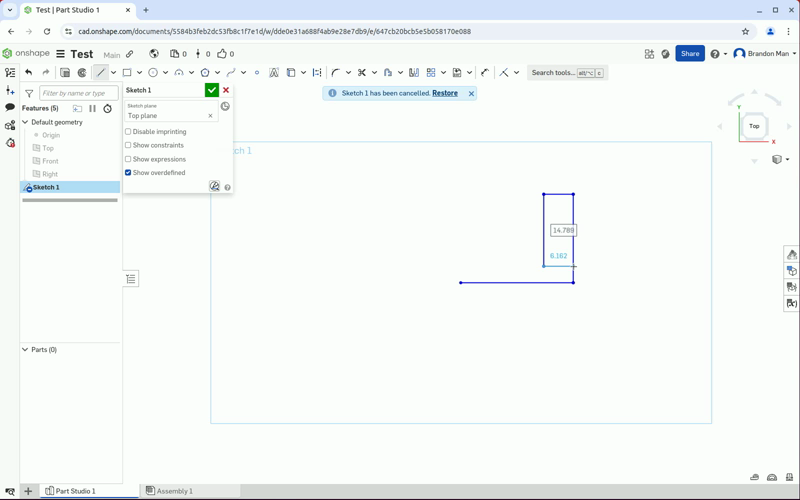
mouse_move(488, 266)
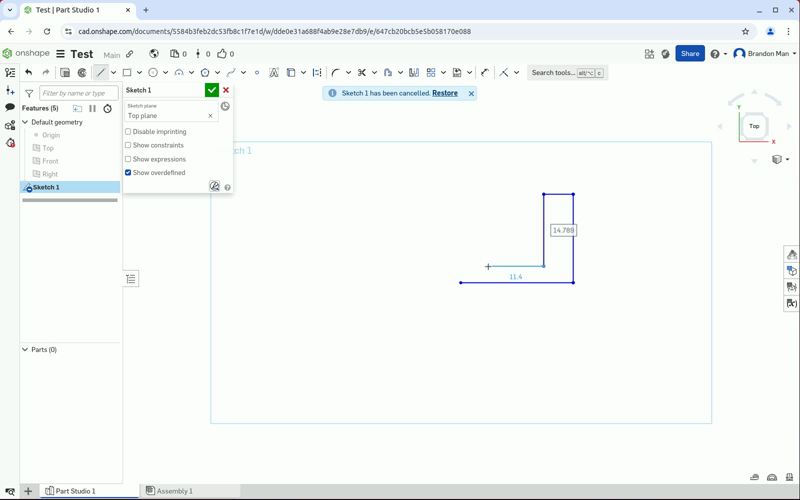
click(488, 266)
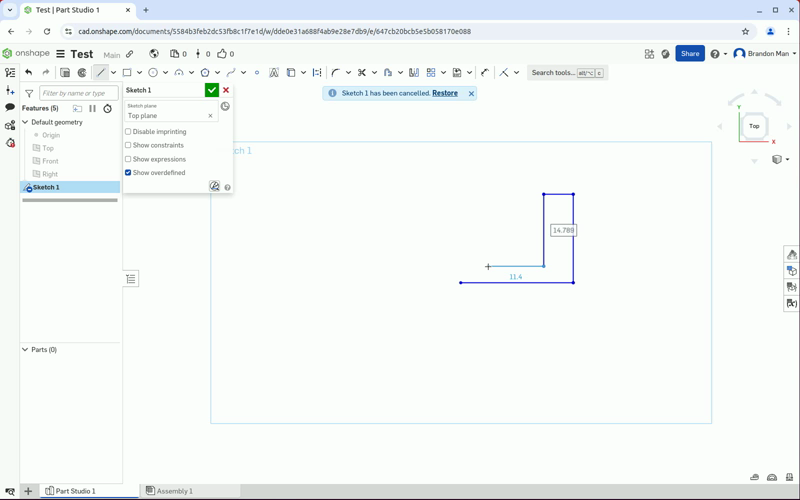
key_up(shift)
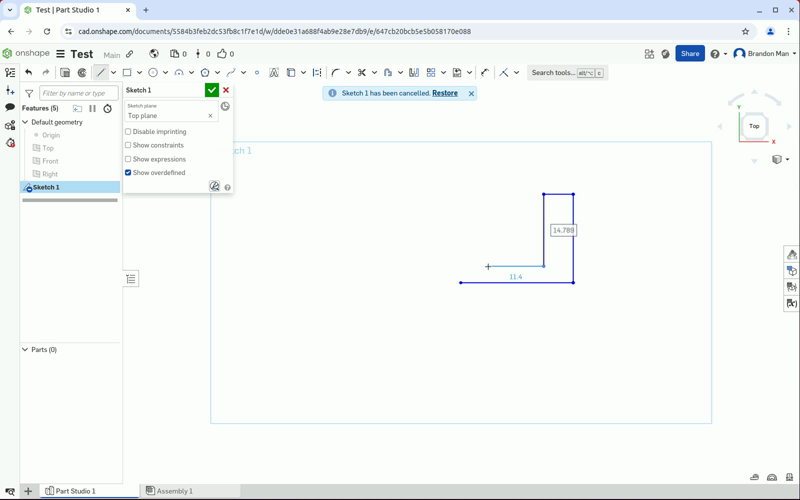
key_down(shift)
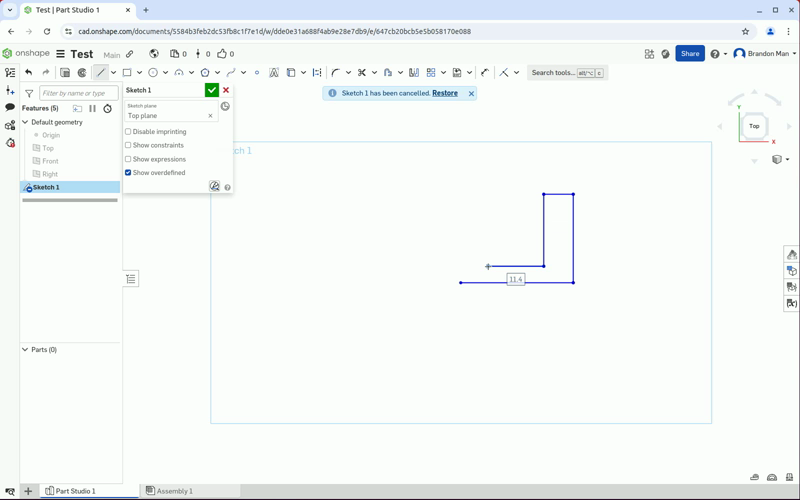
mouse_move(483, 195)
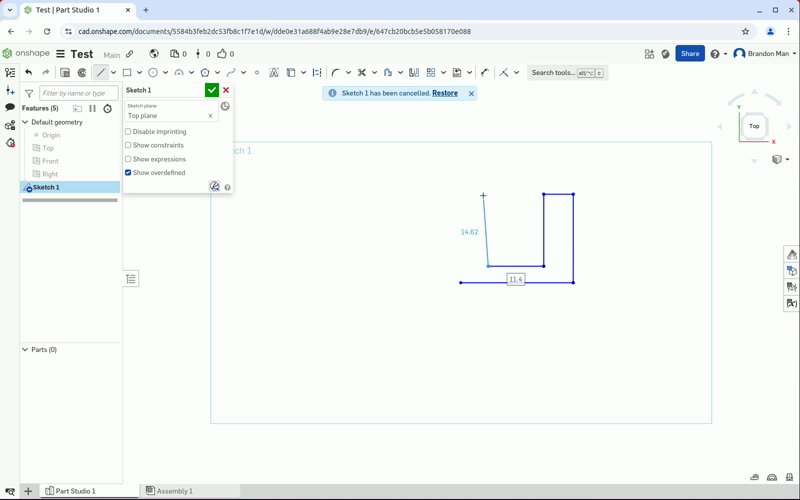
click(483, 195)
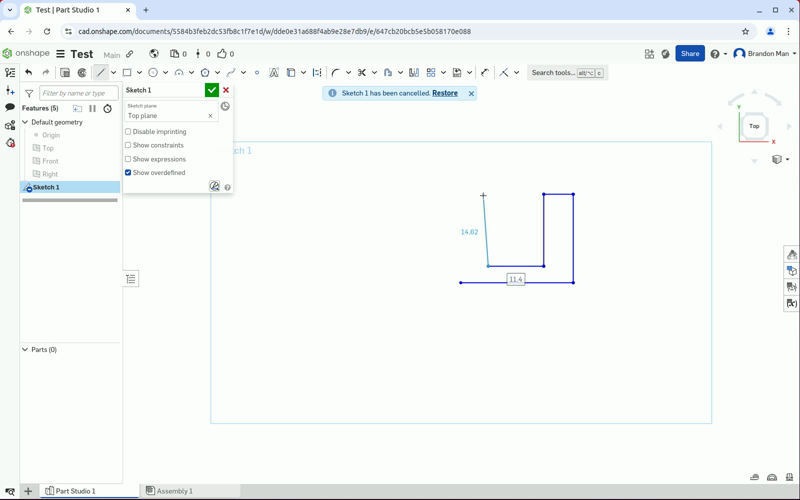
key_up(shift)
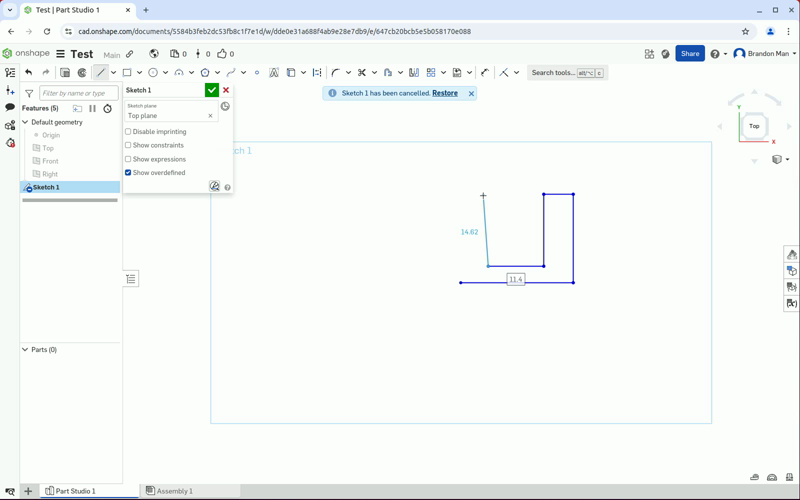
key_down(shift)
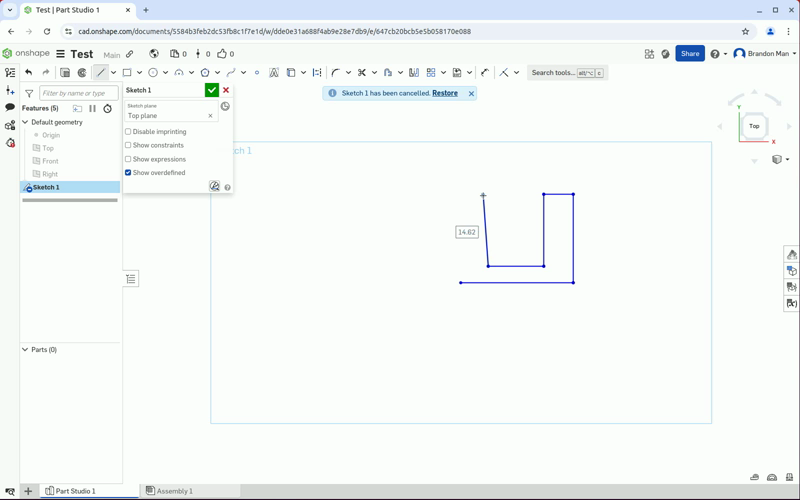
mouse_move(513, 195)
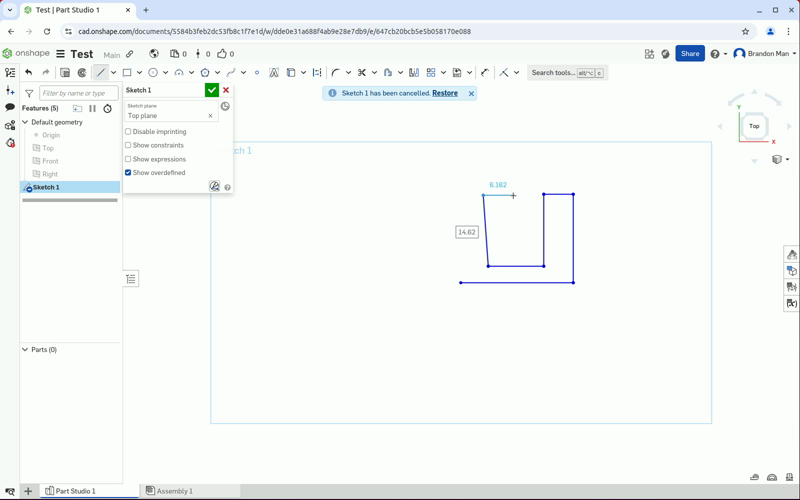
mouse_move(460, 189)
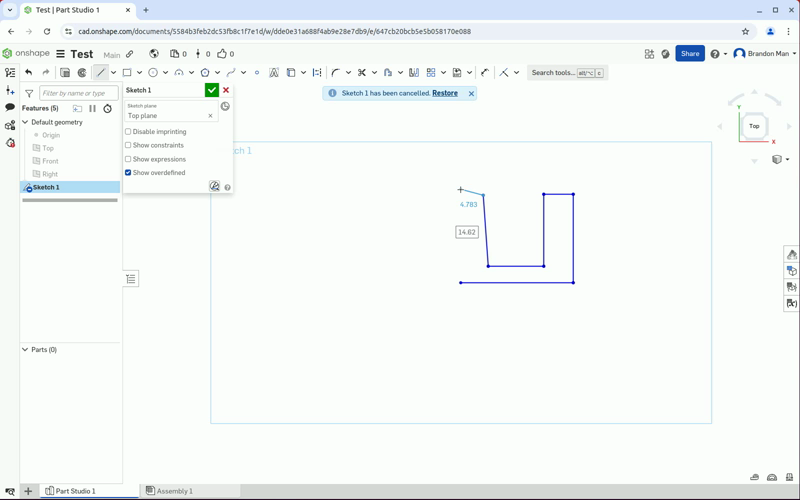
click(460, 189)
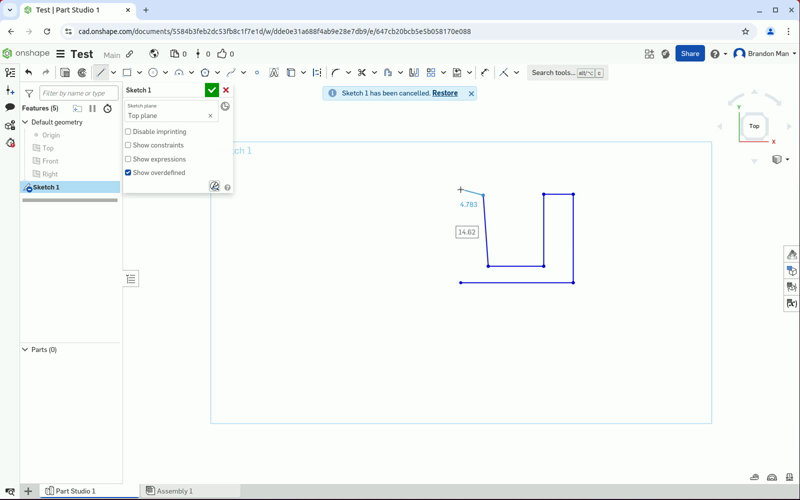
key_up(shift)
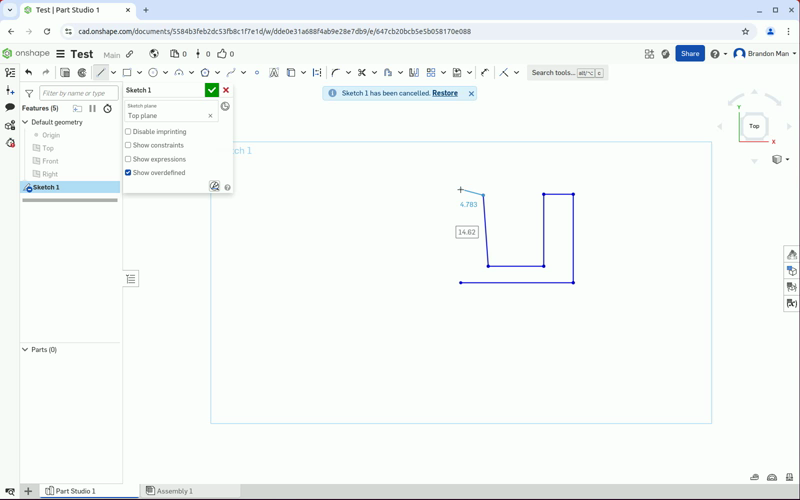
key_down(shift)
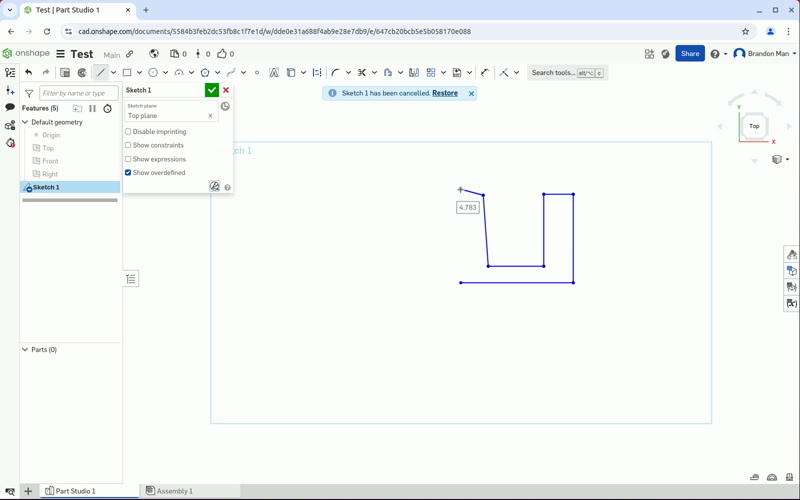
mouse_move(460, 282)
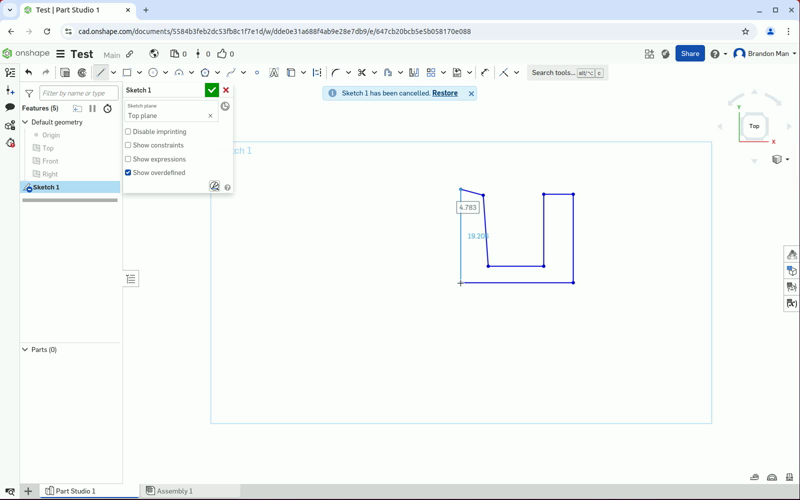
key_up(shift)
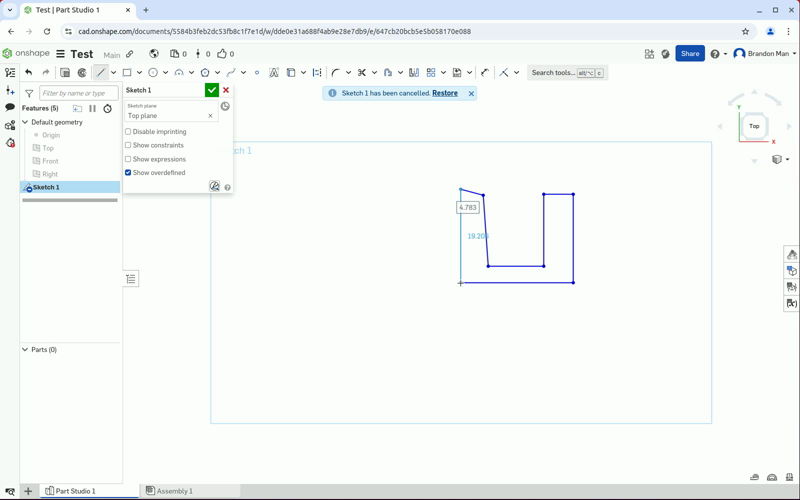
click(460, 282)
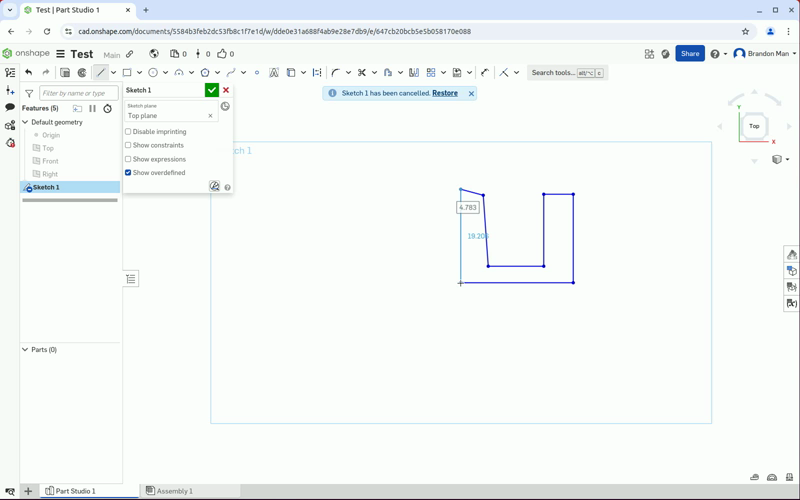
key(esc)
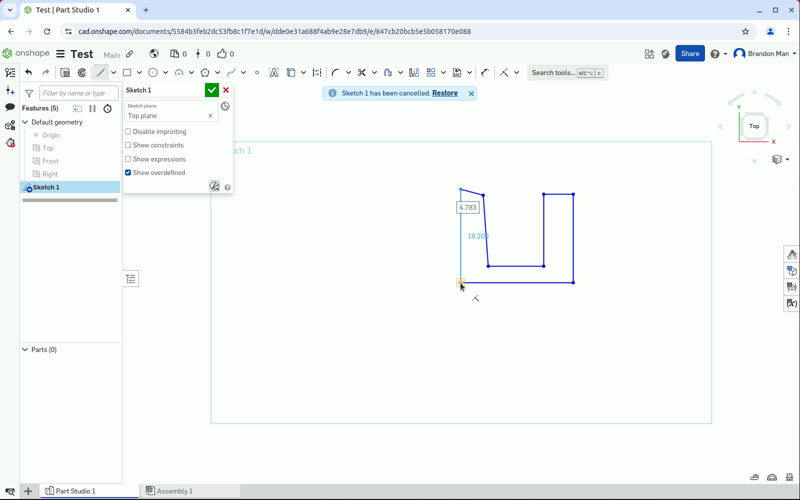
mouse_move(562, 243)
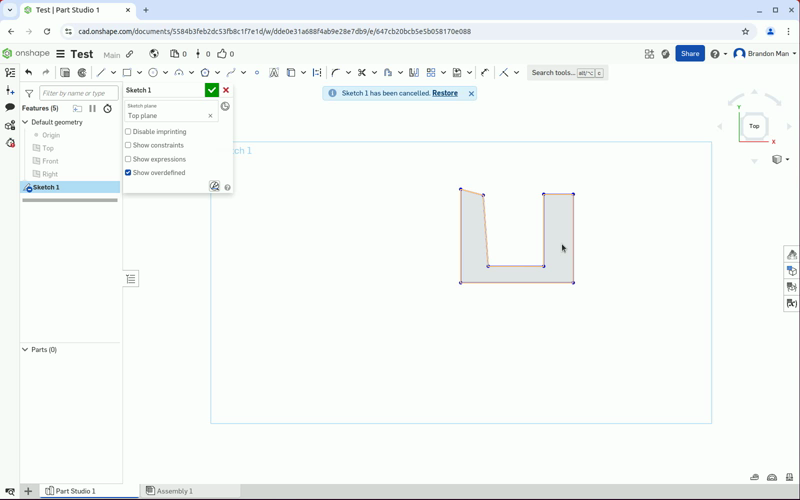
click(562, 243)
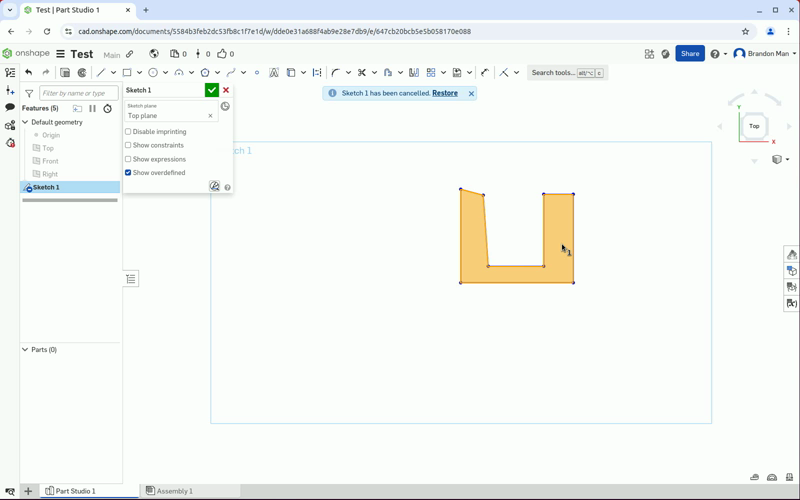
mouse_move(73, 352)
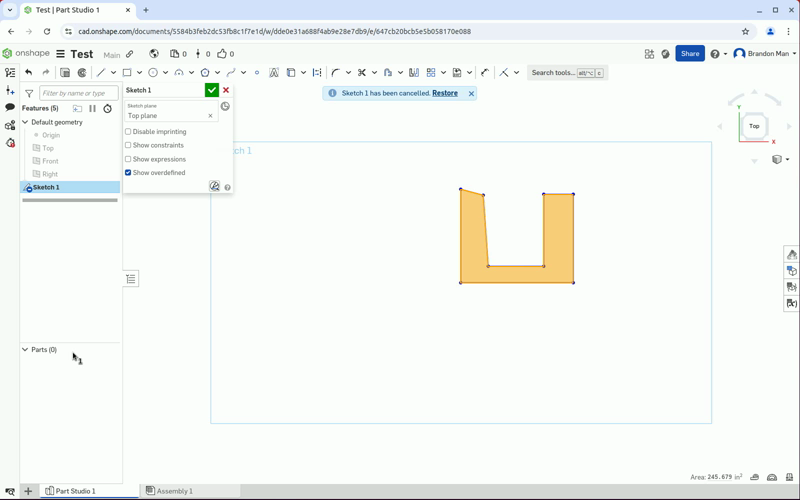
key(shift+y)
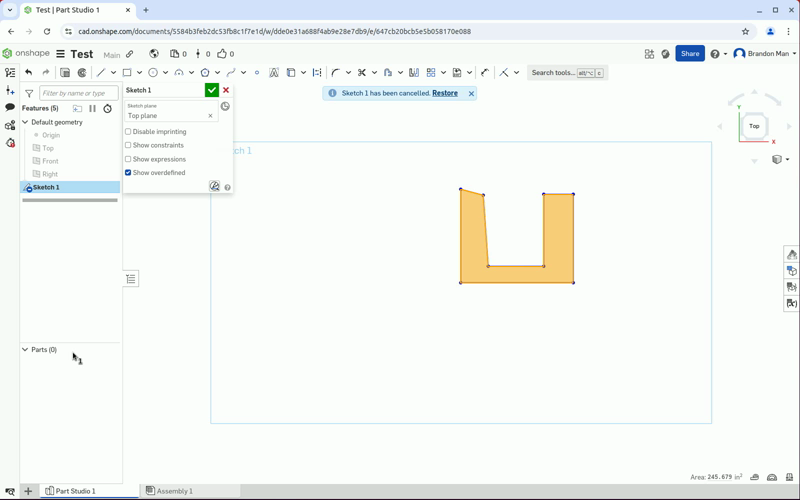
key(shift+e)
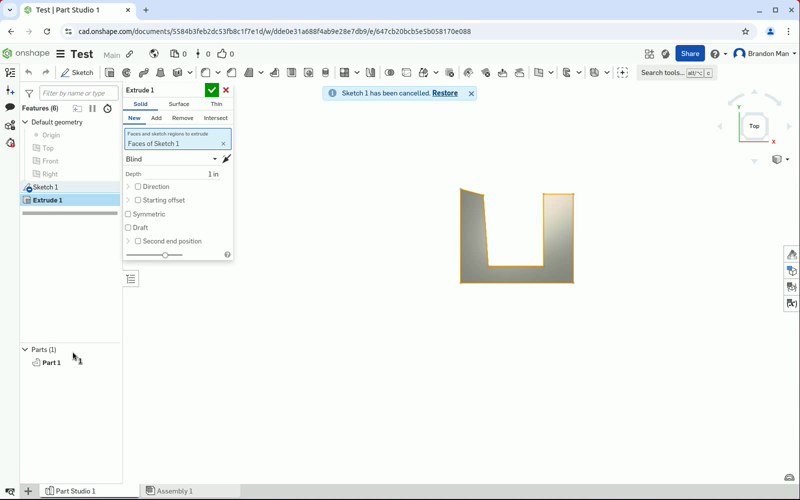
mouse_move(143, 106)
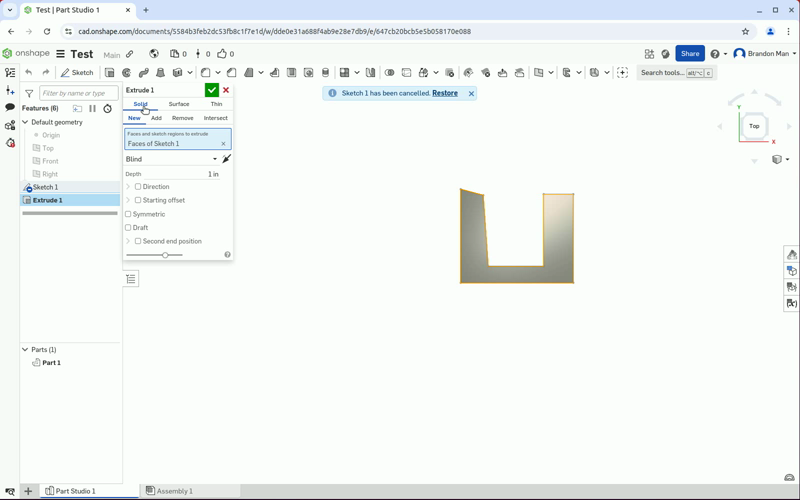
click(143, 106)
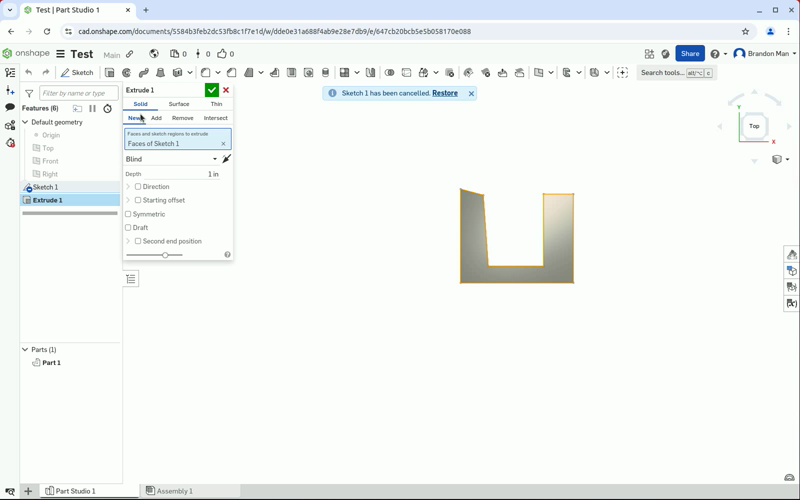
mouse_move(137, 120)
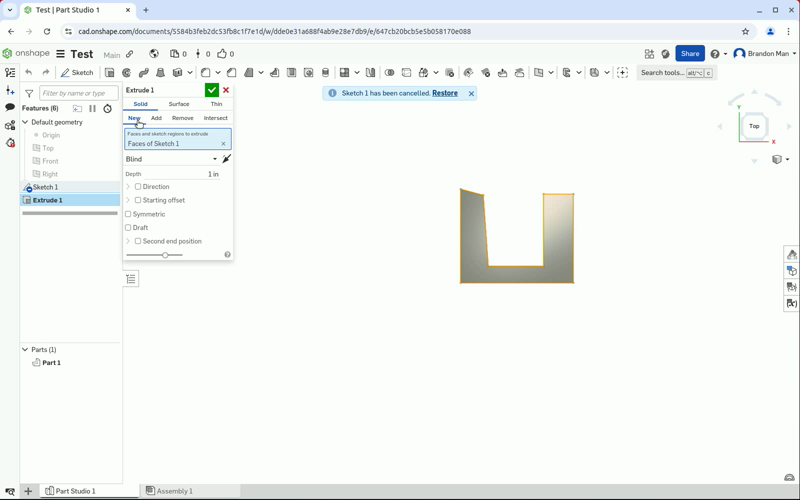
click(137, 120)
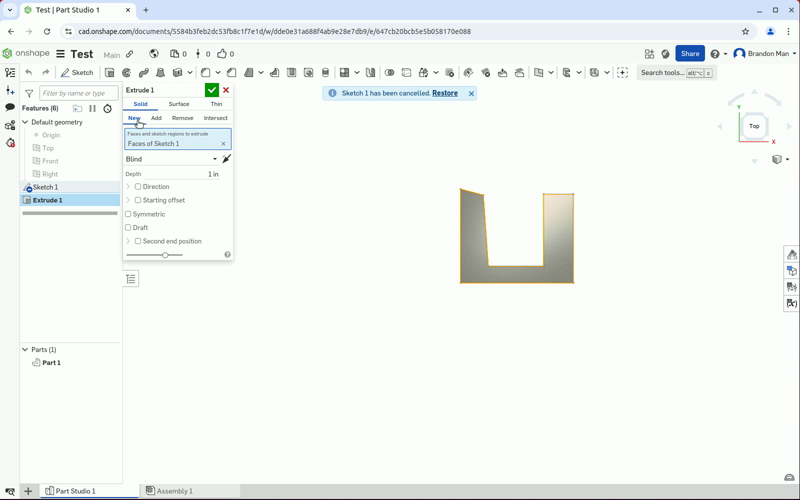
key(tab, 4)
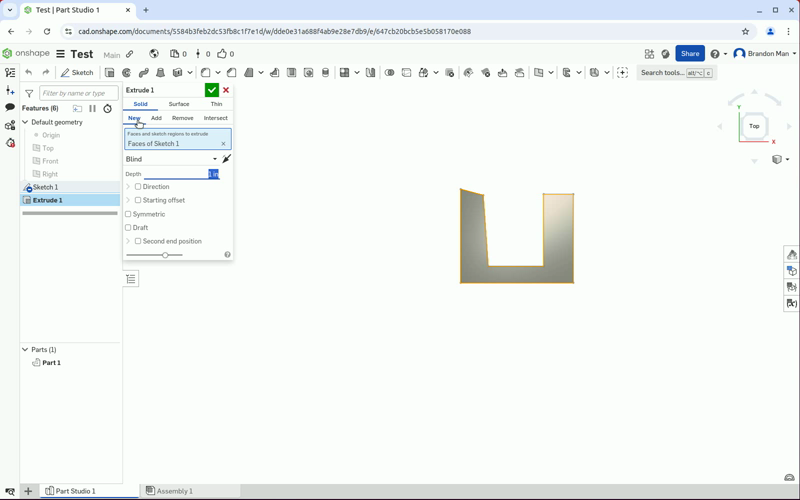
text(7.703)
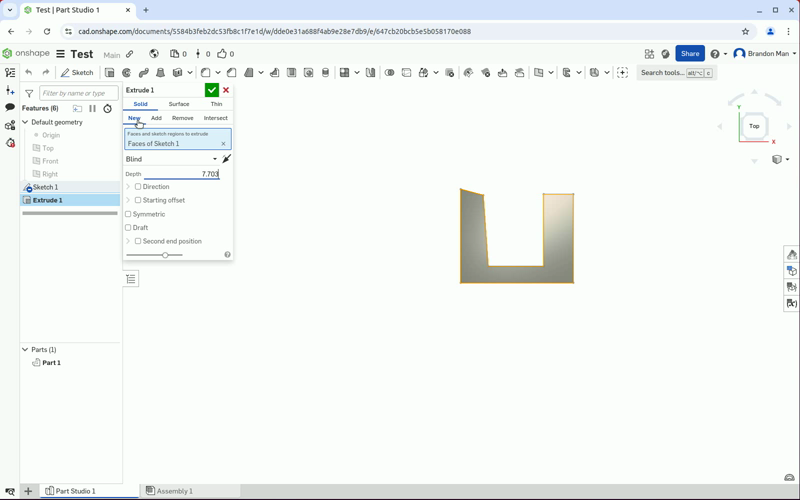
key(enter)
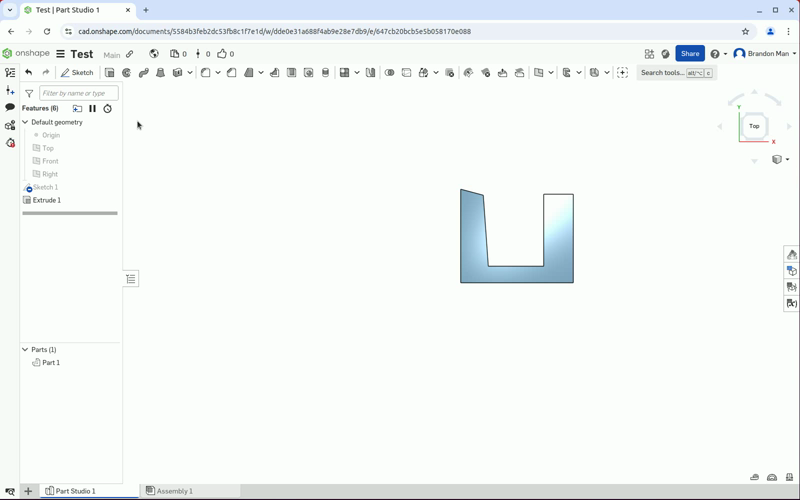
key(shift+h)
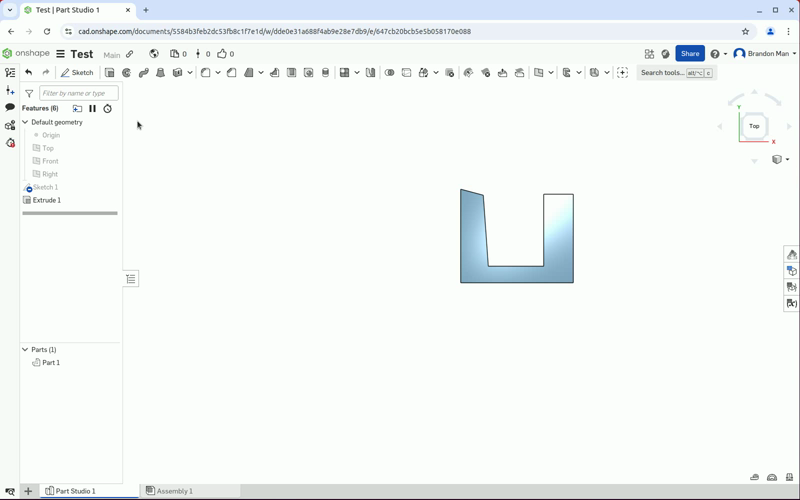
key(shift+h)
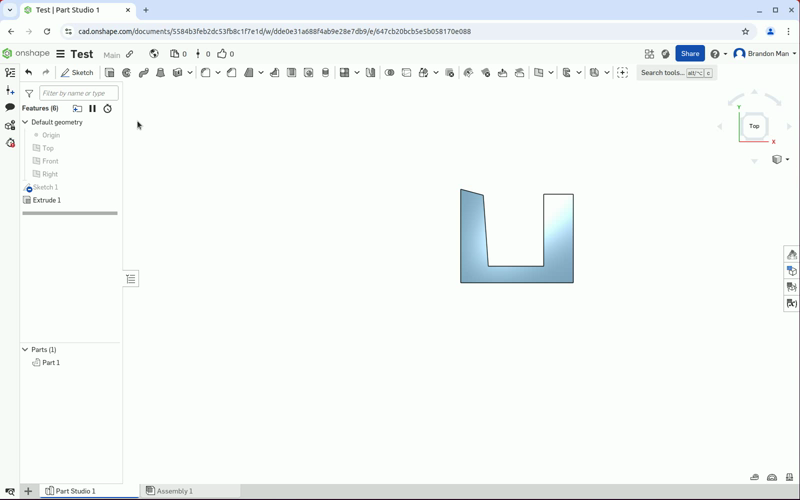
mouse_move(73, 189)
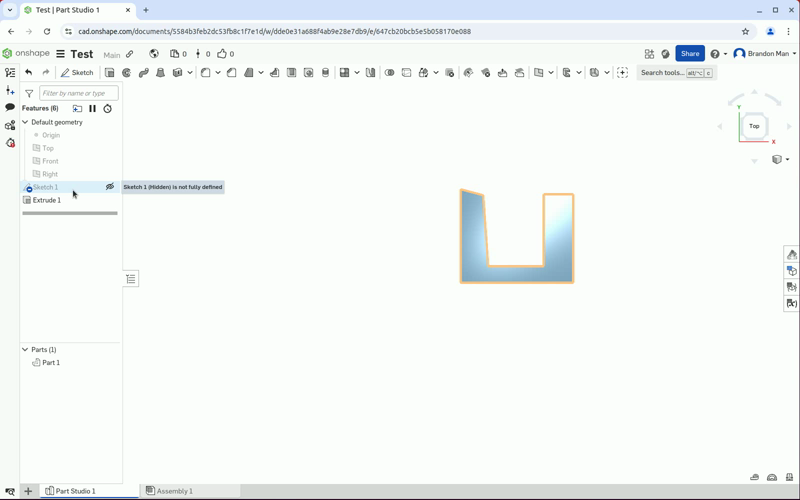
click(73, 189)
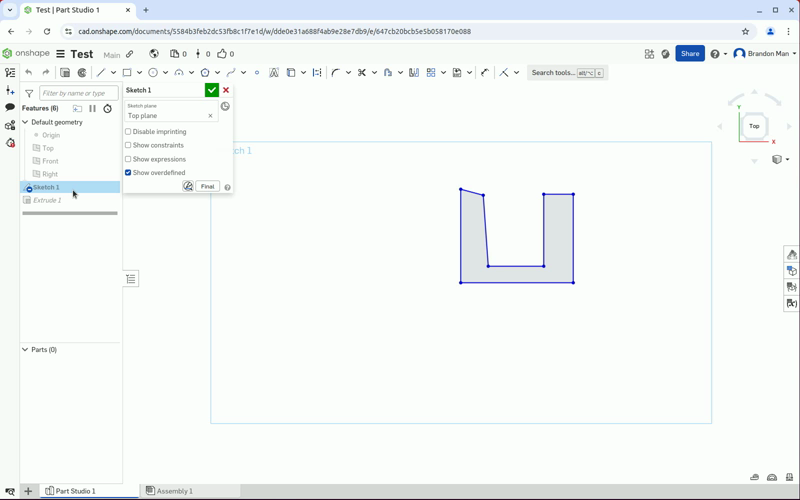
mouse_move(229, 92)
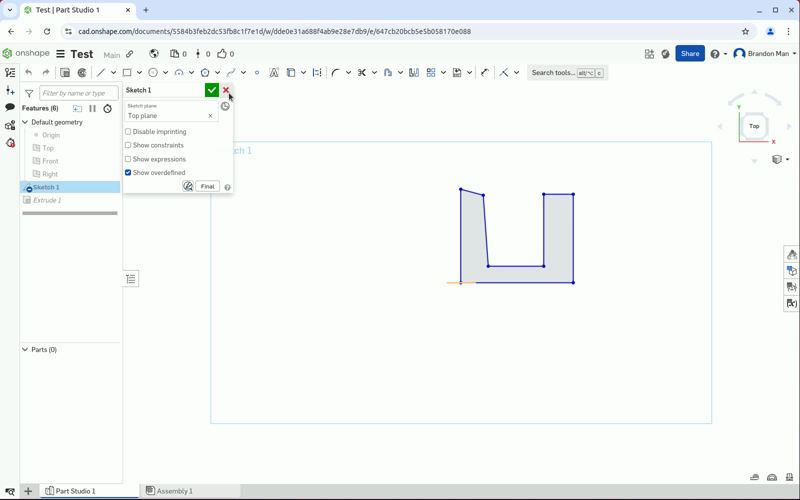
click(229, 92)
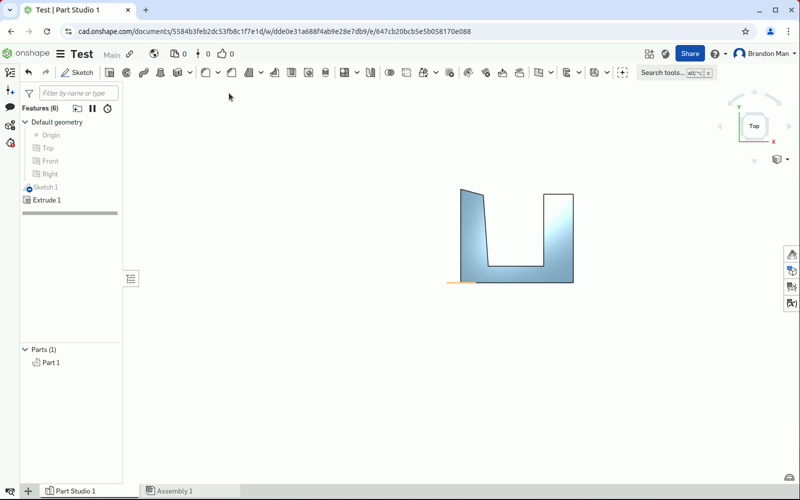
mouse_move(73, 352)
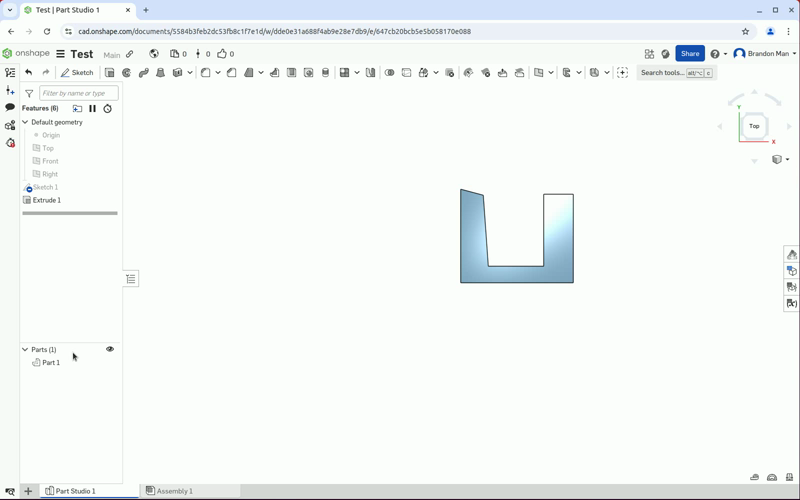
key(y)
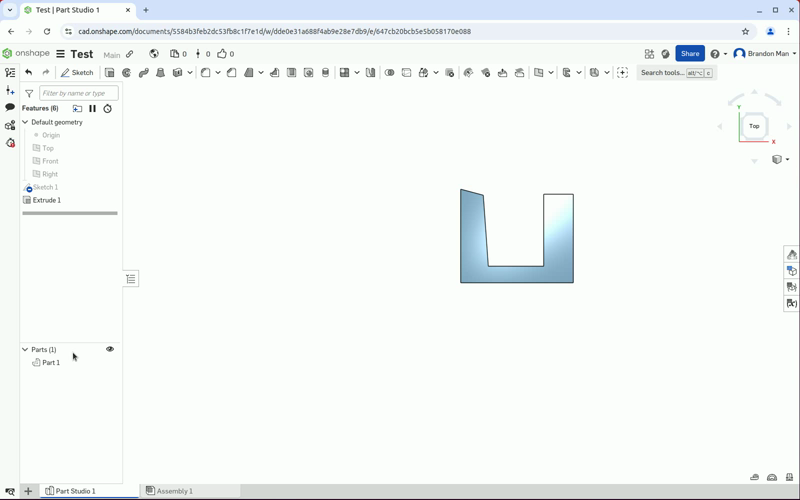
key(shift+p)
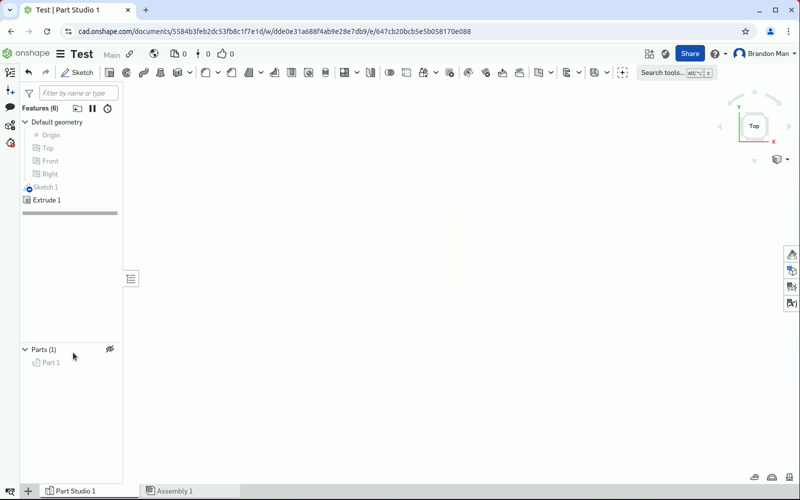
key(space)
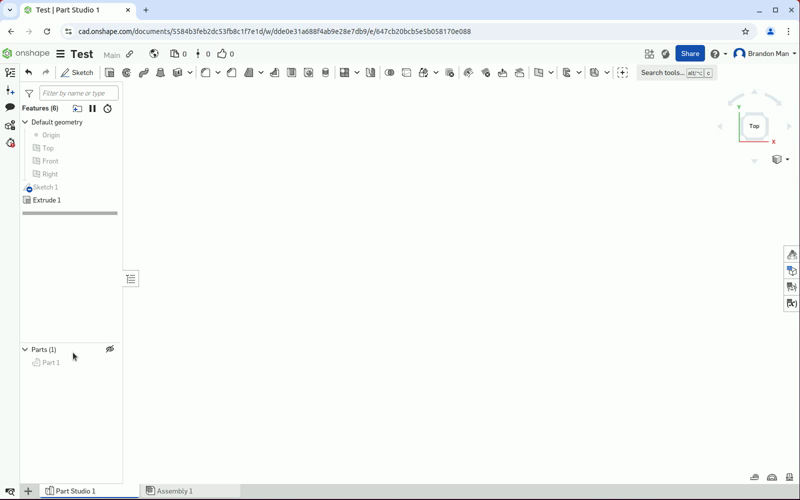
key_down(shift)
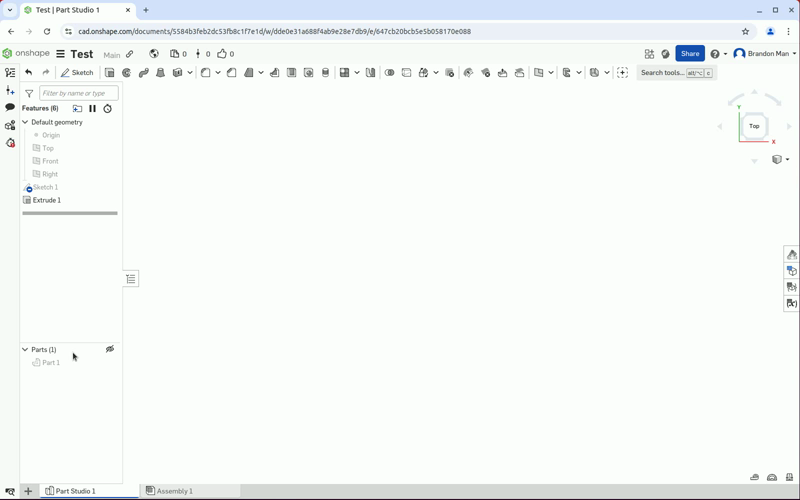
key(up)
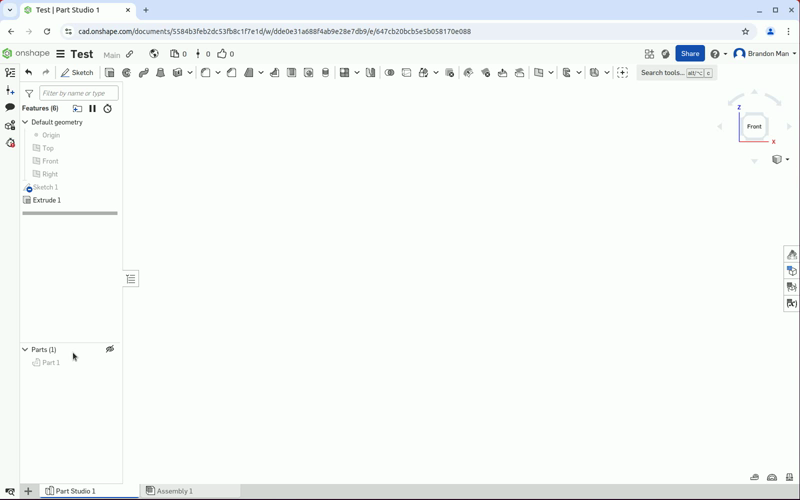
key_up(shift)
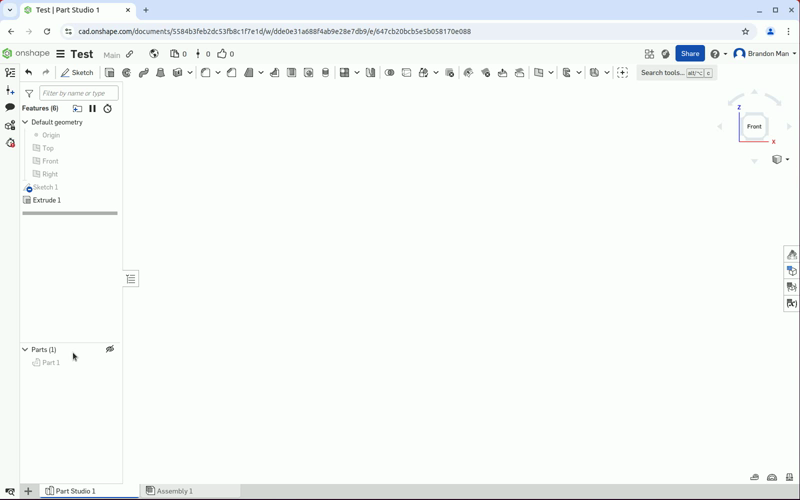
mouse_move(73, 352)
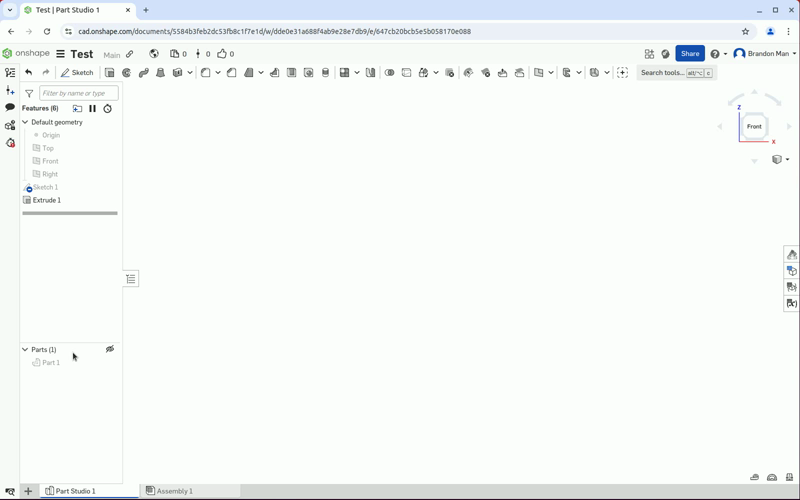
key(shift+y)
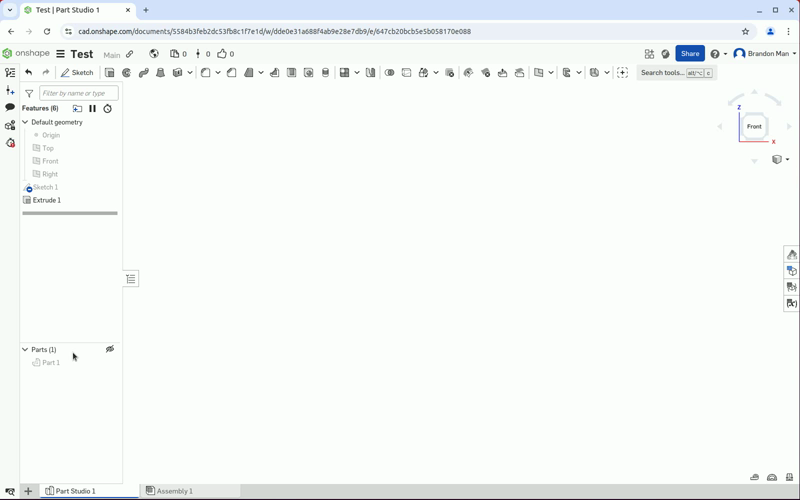
key(shift+s)
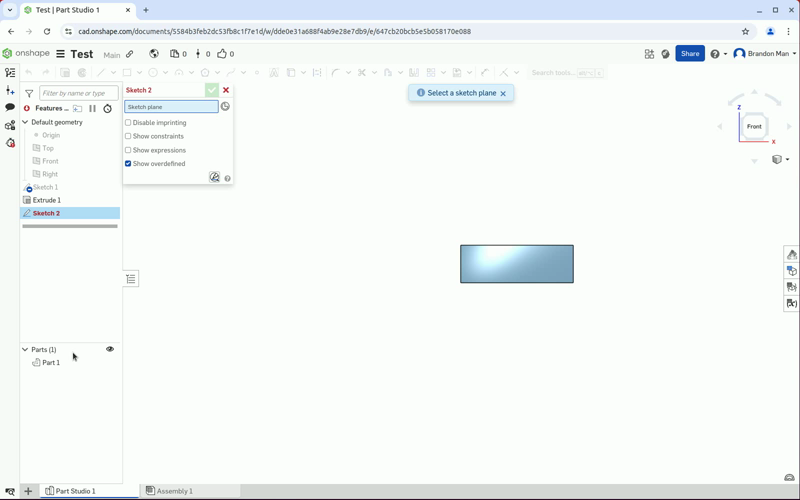
mouse_move(73, 163)
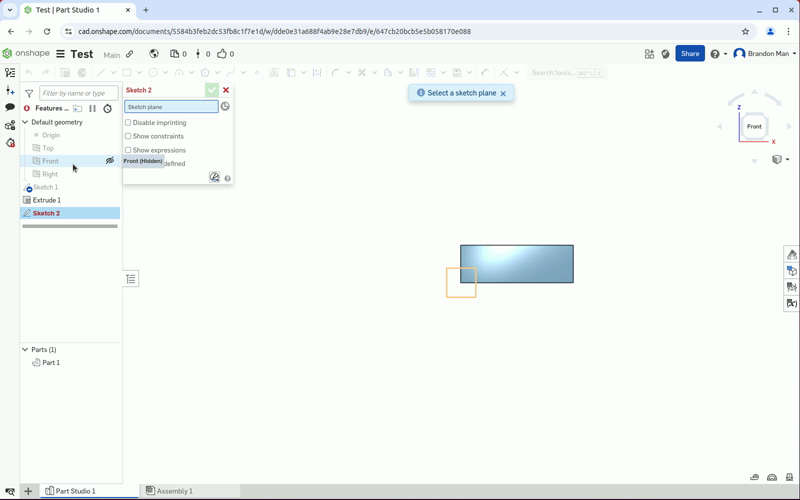
click(73, 163)
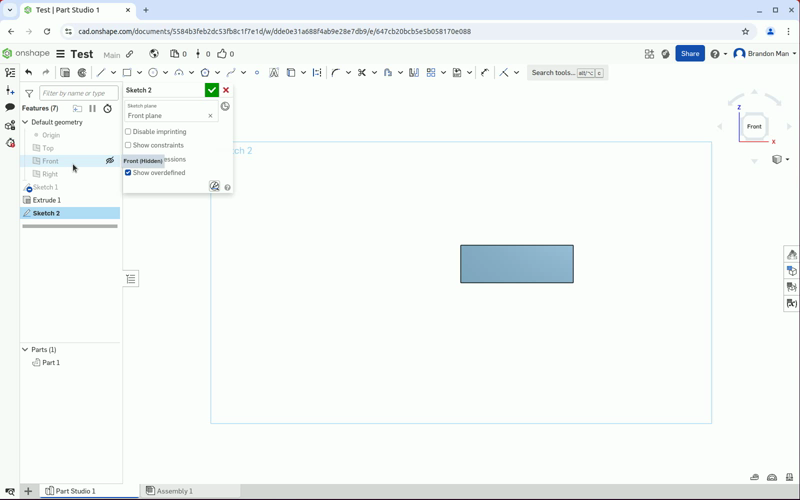
mouse_move(73, 352)
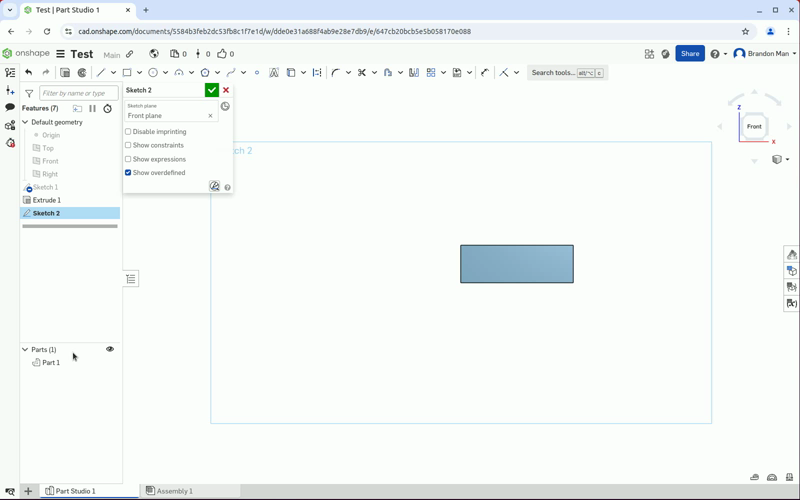
key(y)
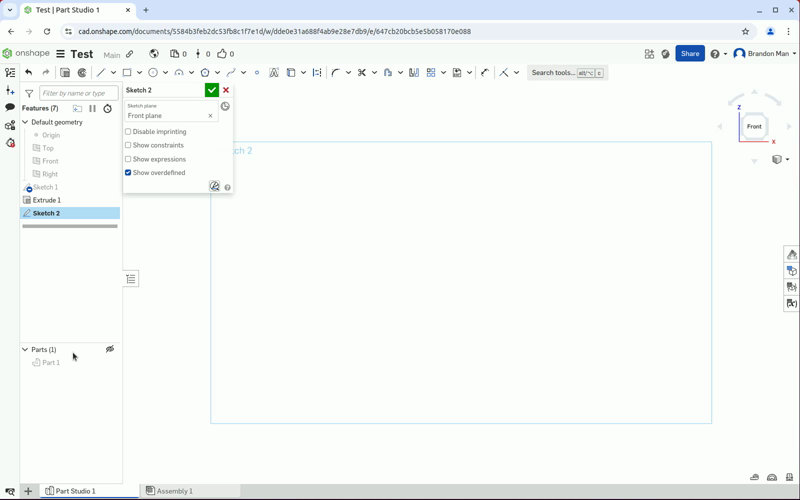
key(c)
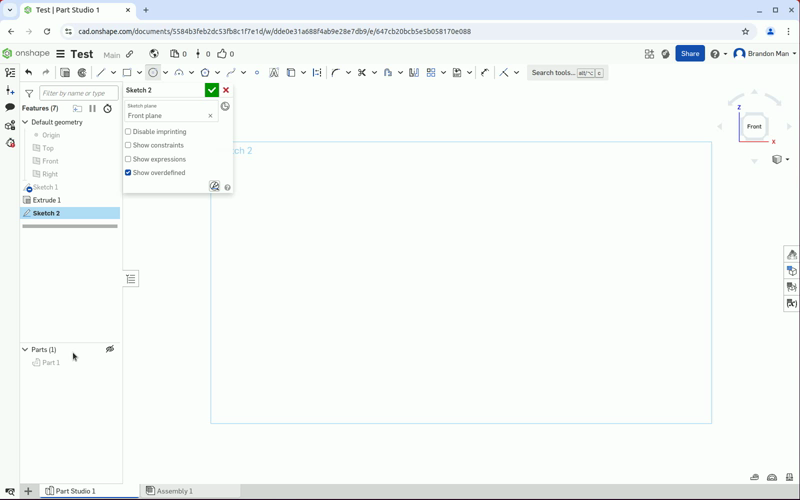
key_down(shift)
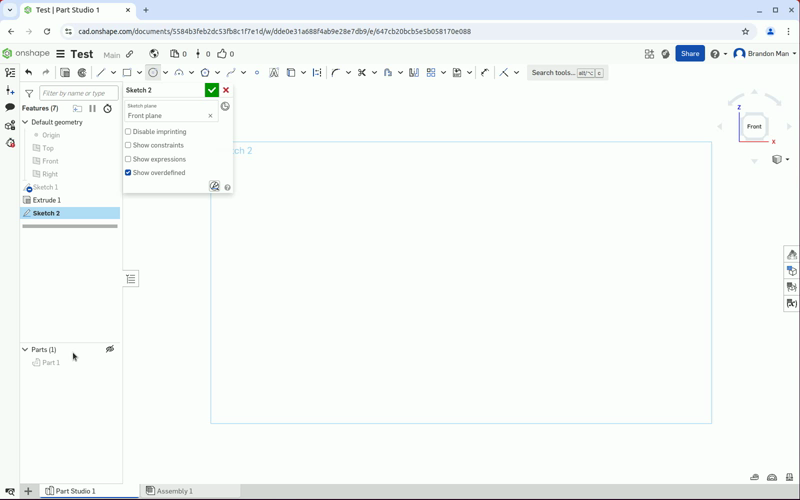
mouse_move(499, 260)
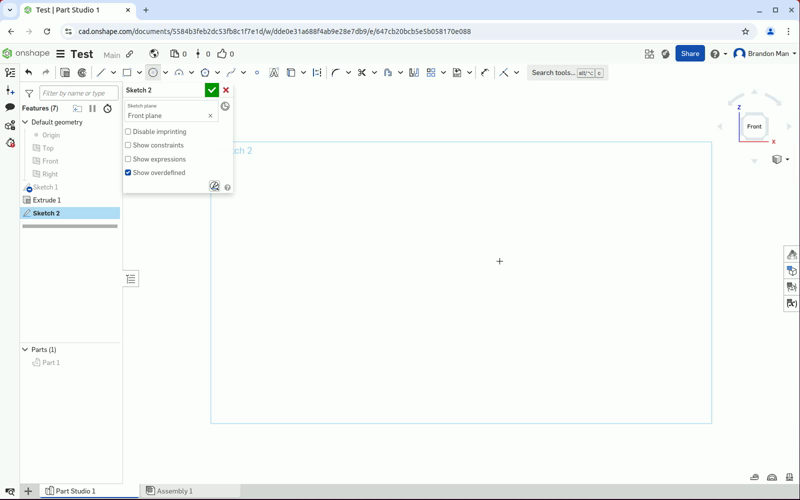
click(499, 260)
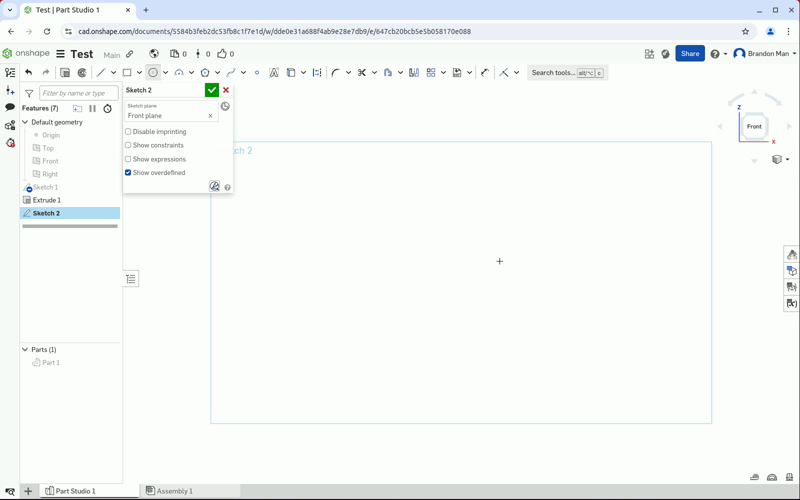
key_up(shift)
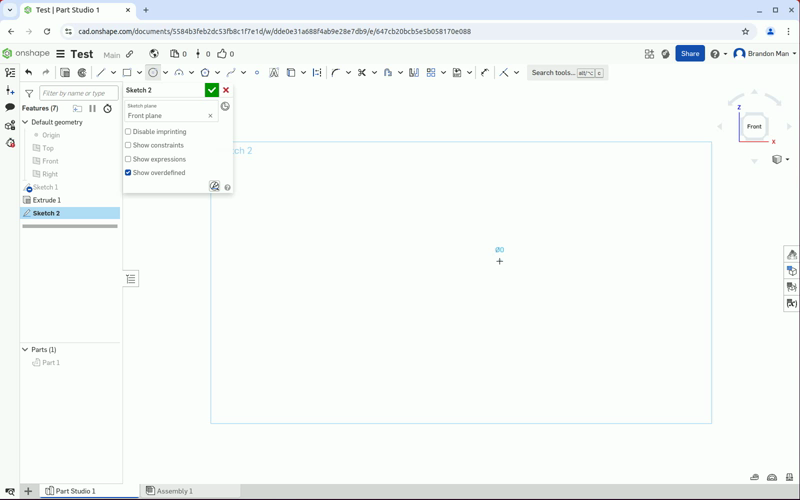
mouse_move(511, 260)
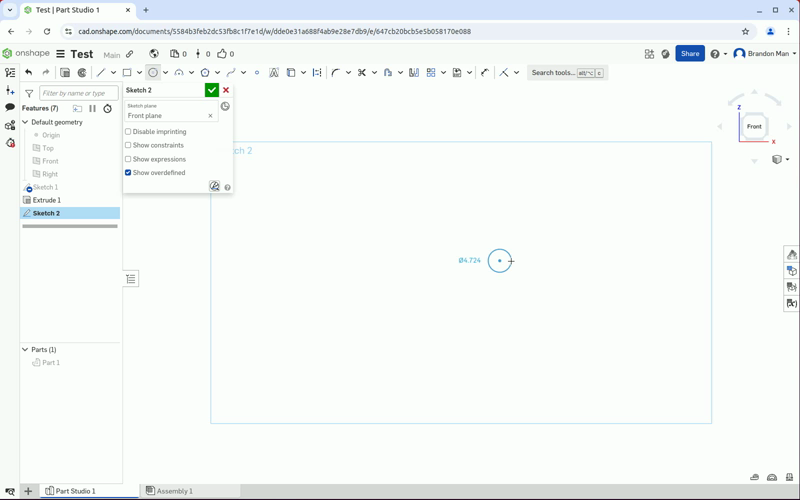
click(511, 260)
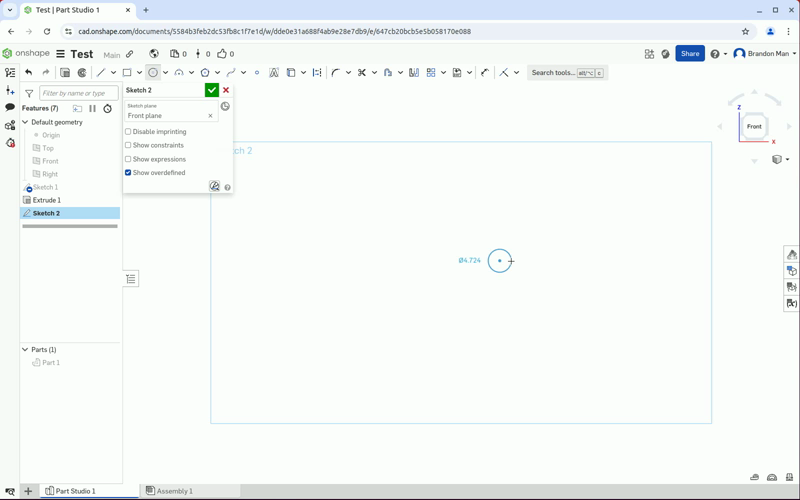
key(esc)
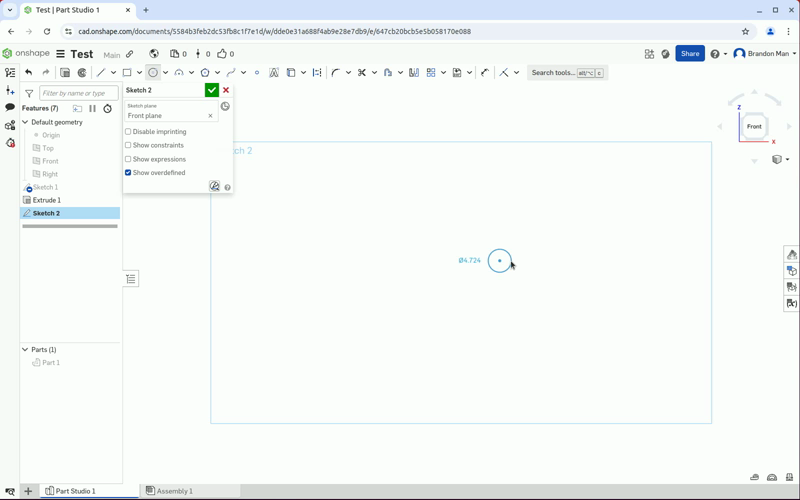
mouse_move(504, 264)
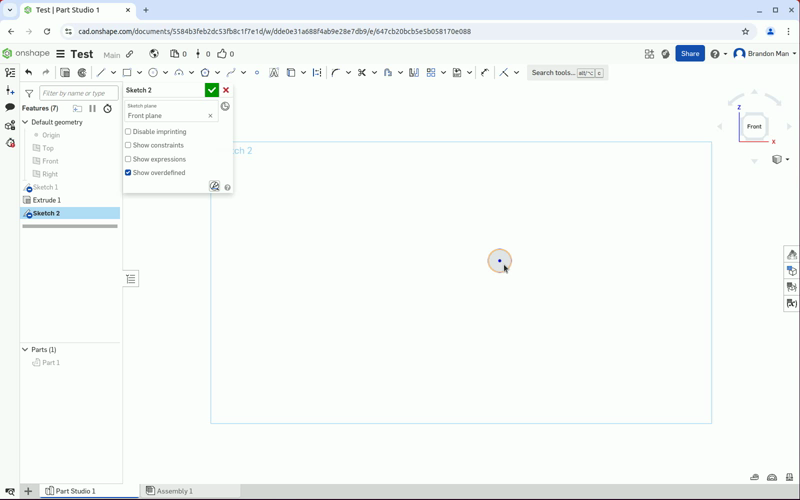
scroll(6)
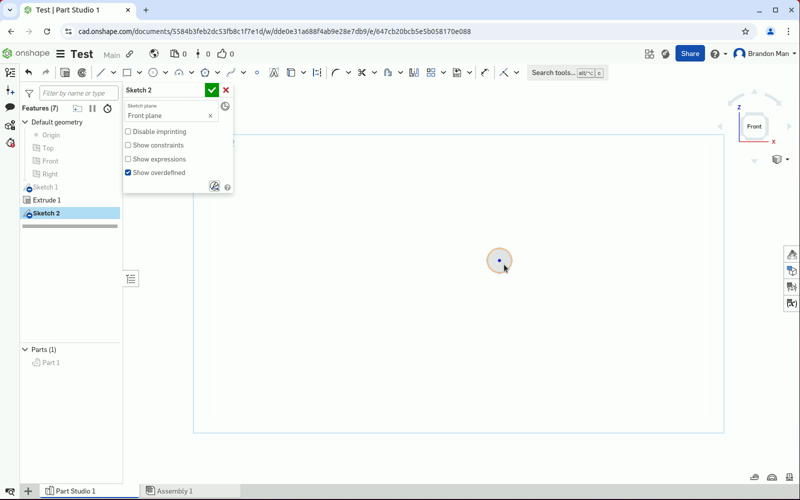
scroll(6)
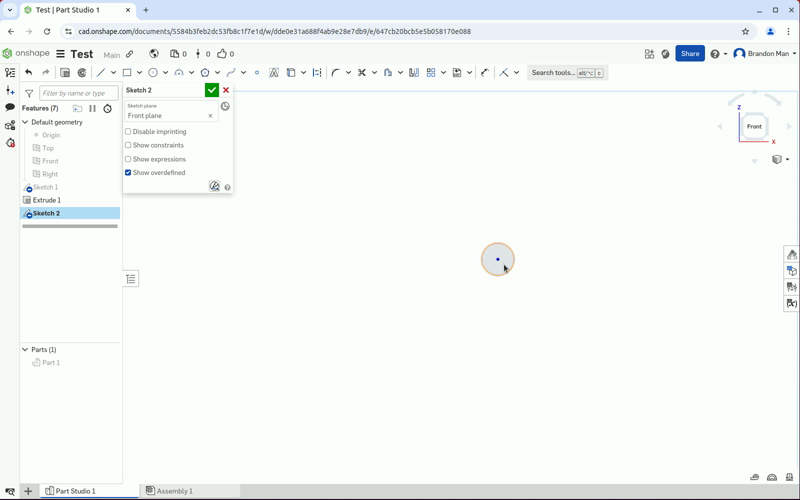
scroll(6)
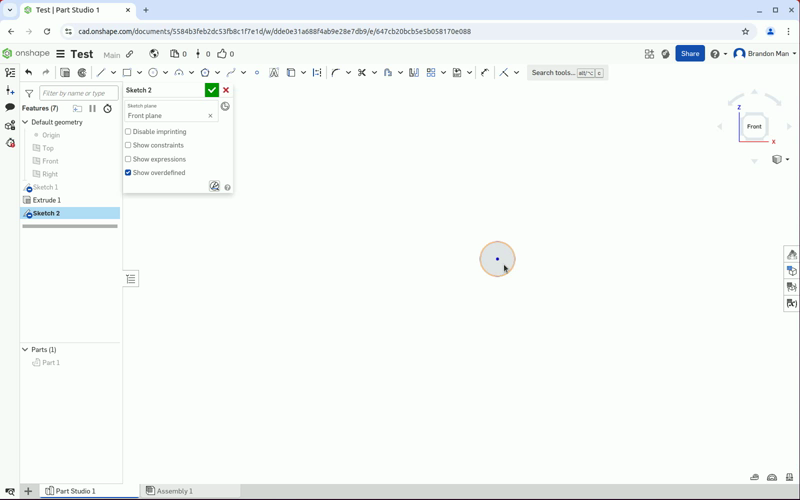
scroll(6)
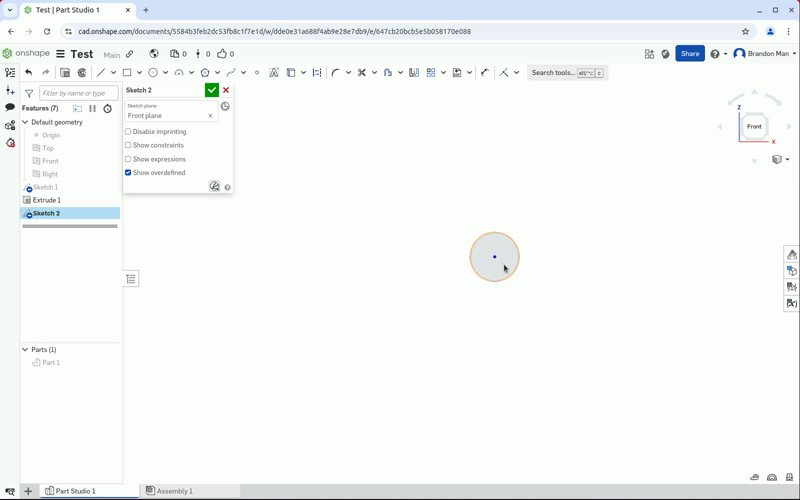
scroll(6)
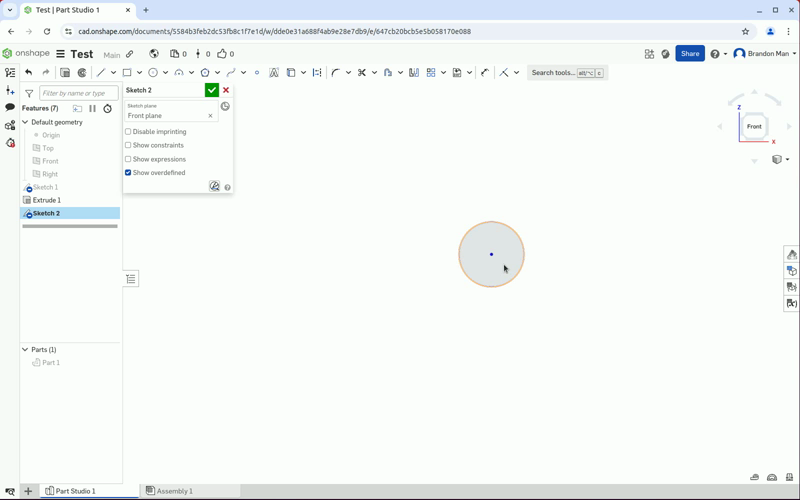
scroll(6)
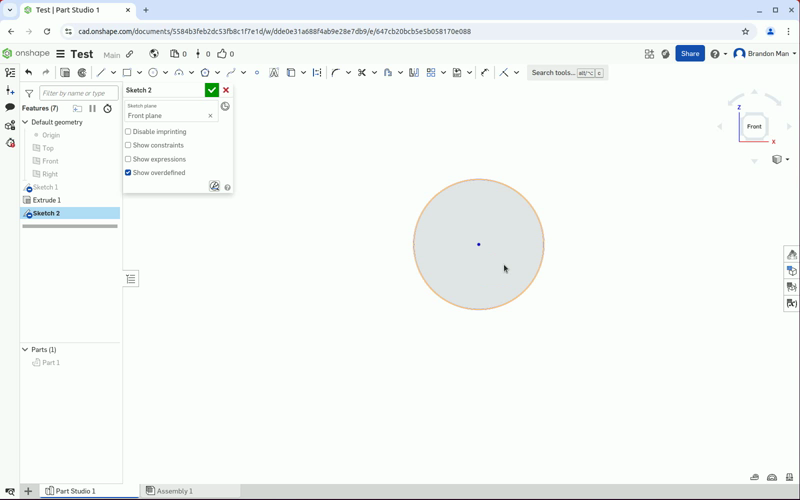
scroll(6)
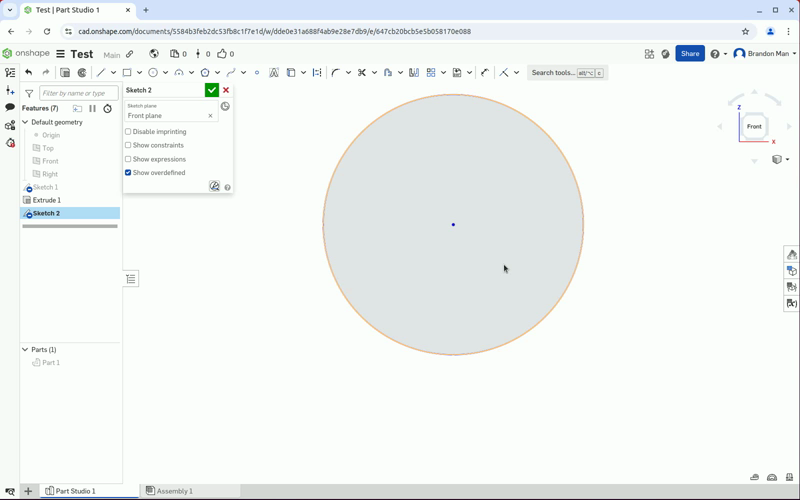
click(504, 264)
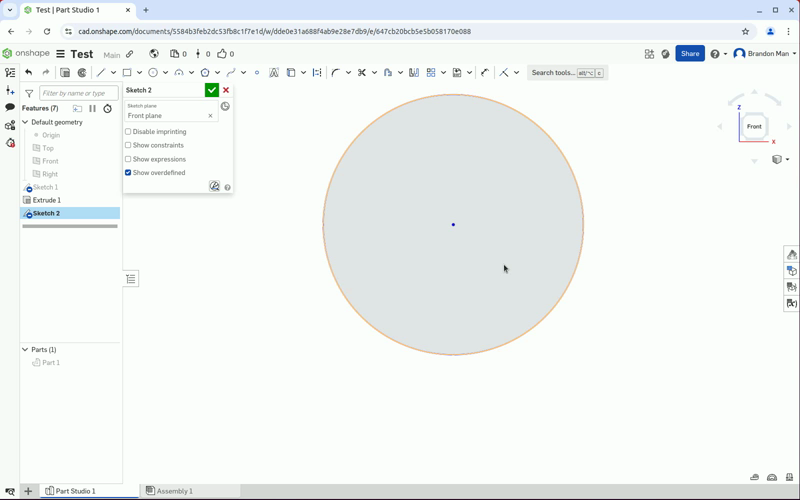
scroll(-6)
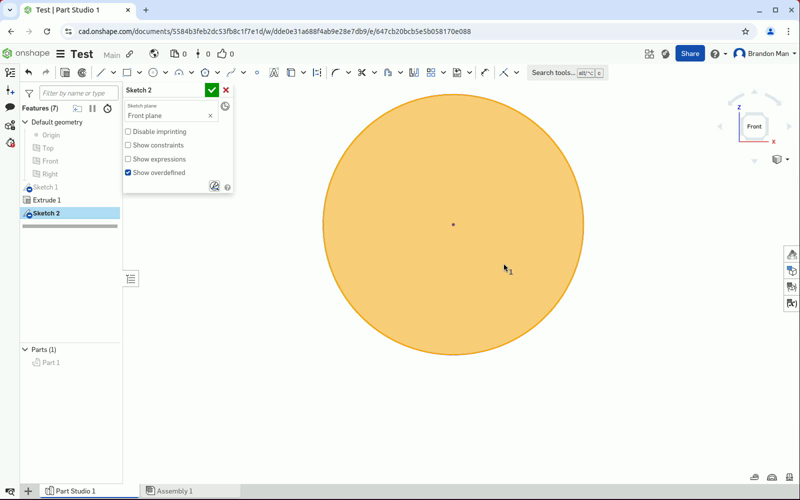
scroll(-6)
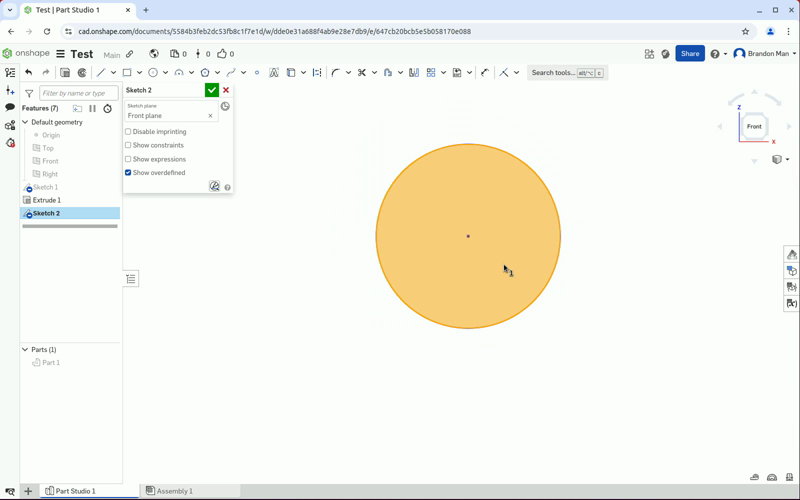
scroll(-6)
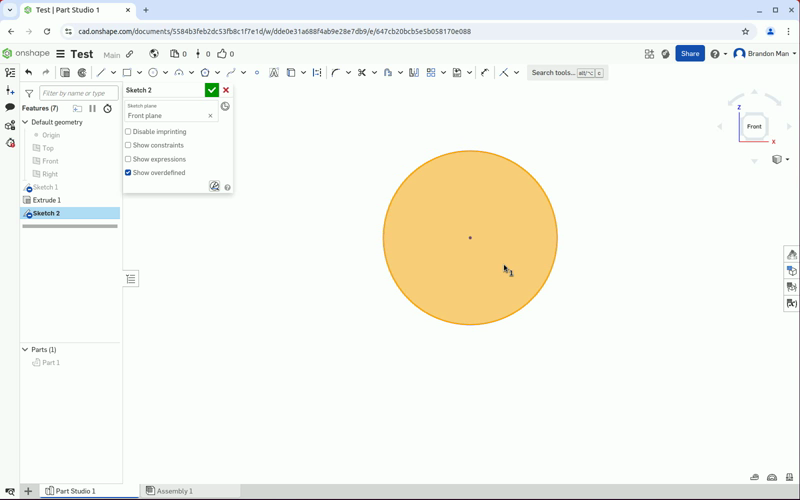
scroll(-6)
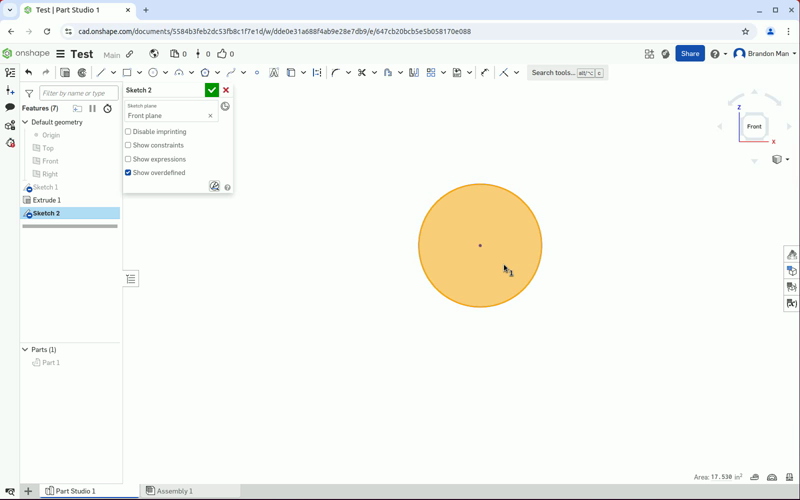
scroll(-6)
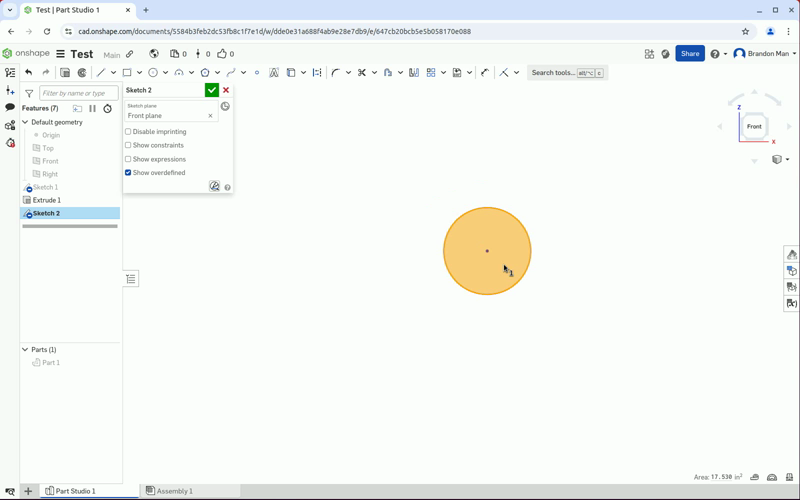
scroll(-6)
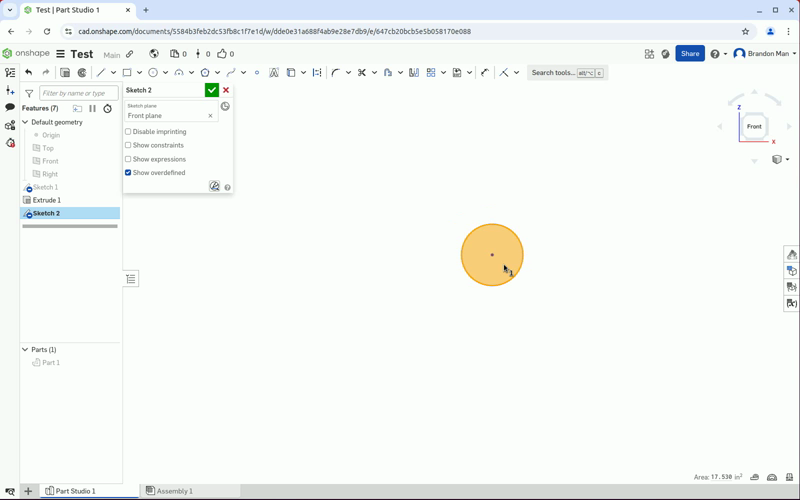
scroll(-6)
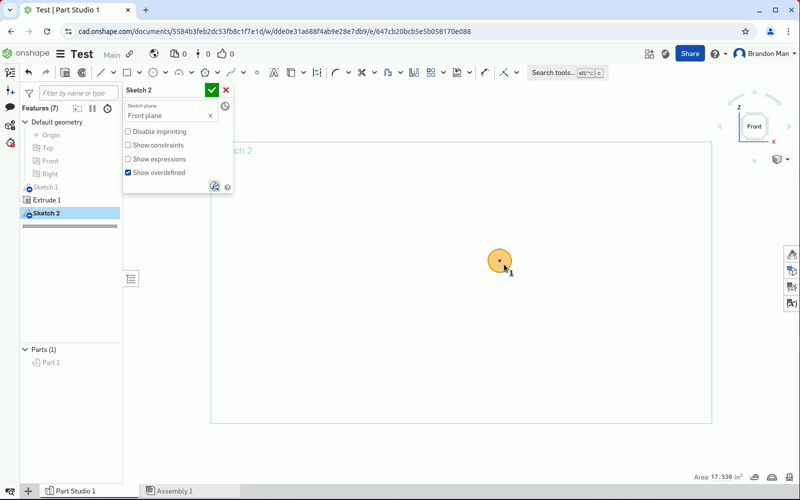
mouse_move(73, 352)
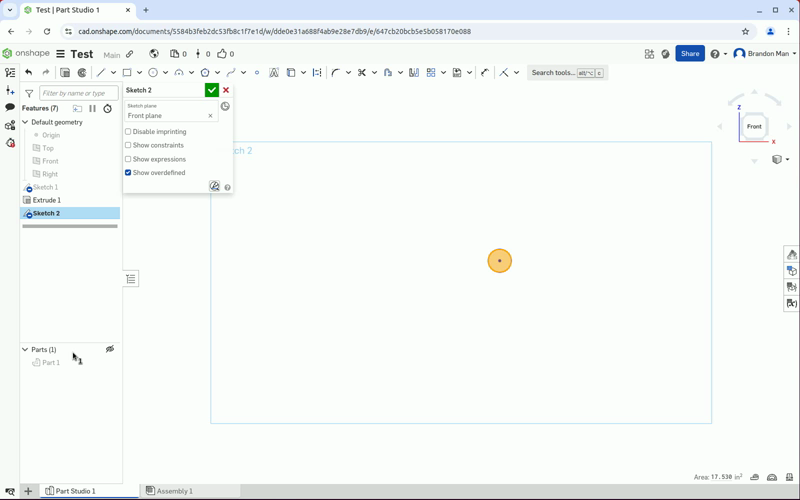
key(shift+y)
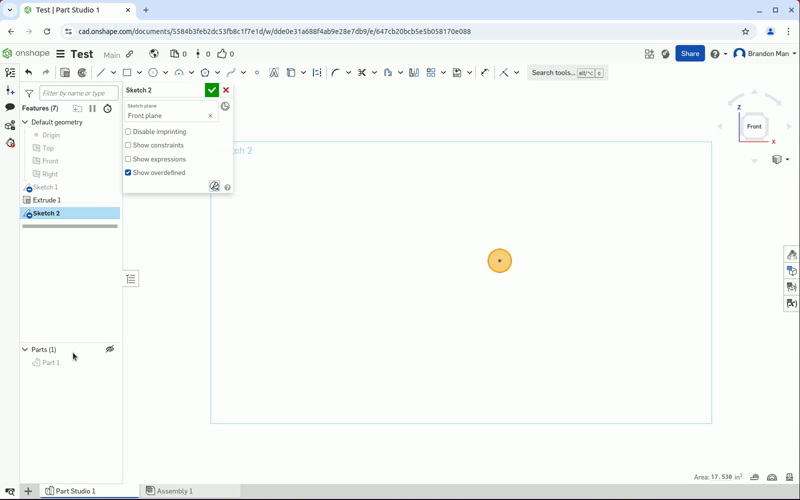
key(shift+e)
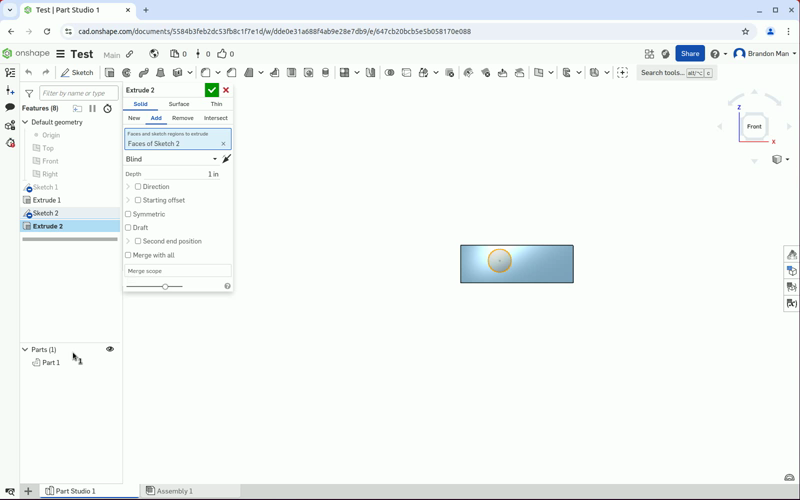
mouse_move(143, 106)
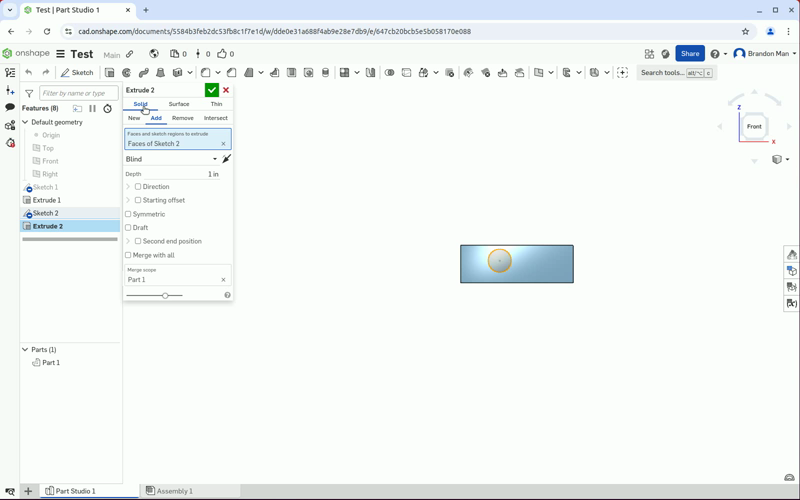
click(143, 106)
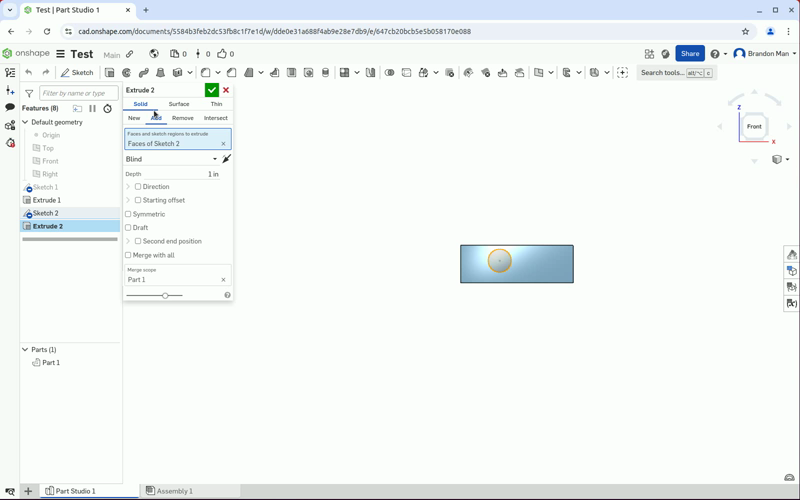
mouse_move(186, 120)
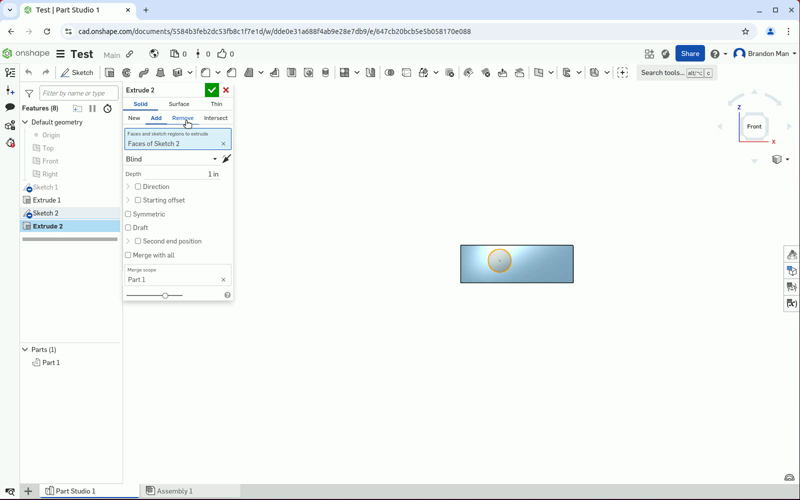
click(186, 120)
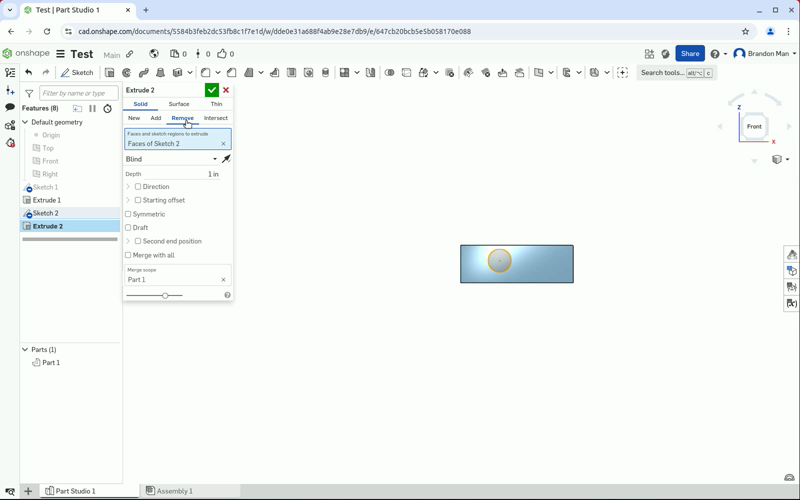
key(tab, 4)
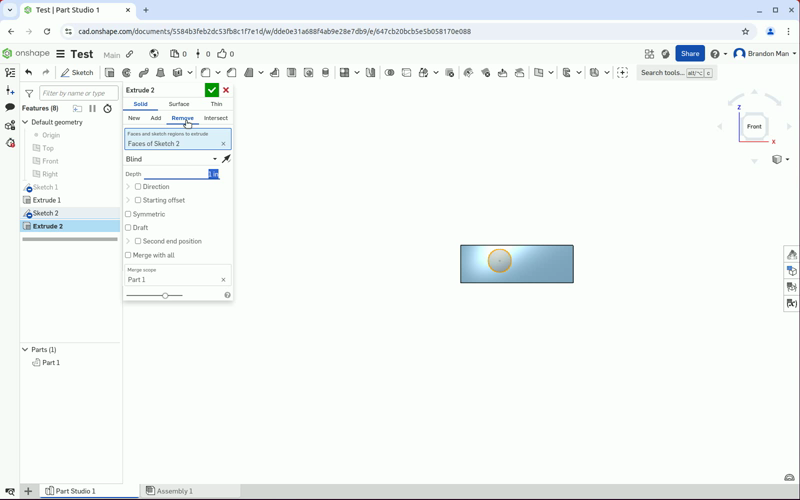
text(7.703)
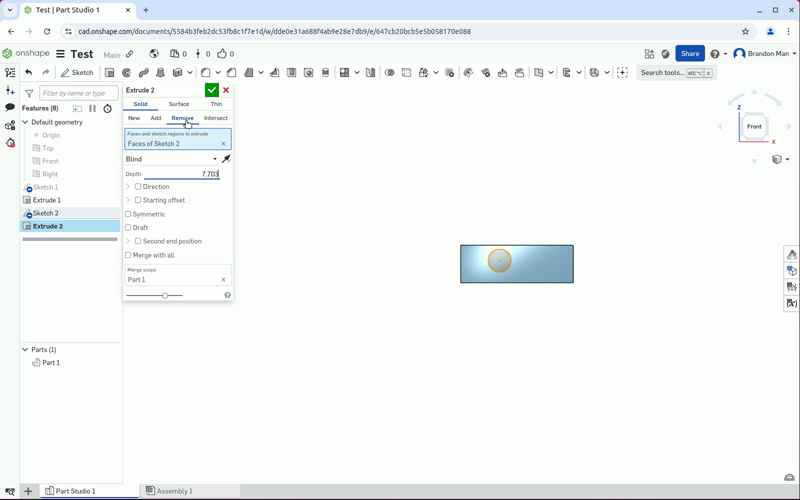
key(tab, 6)
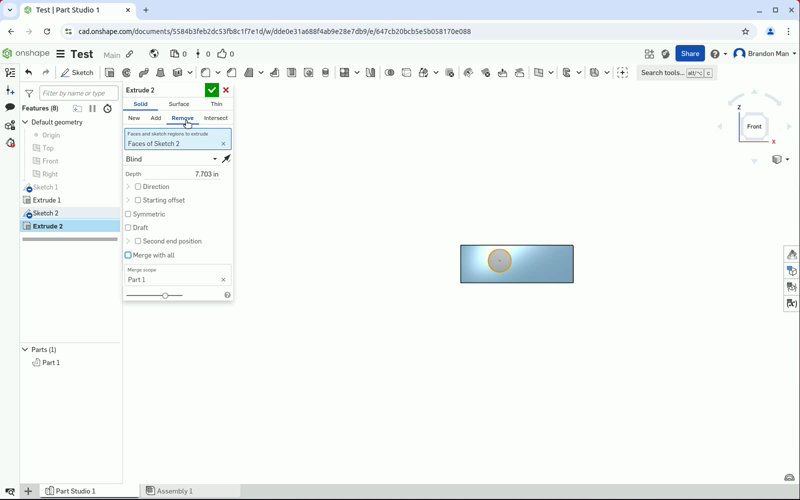
key(space)
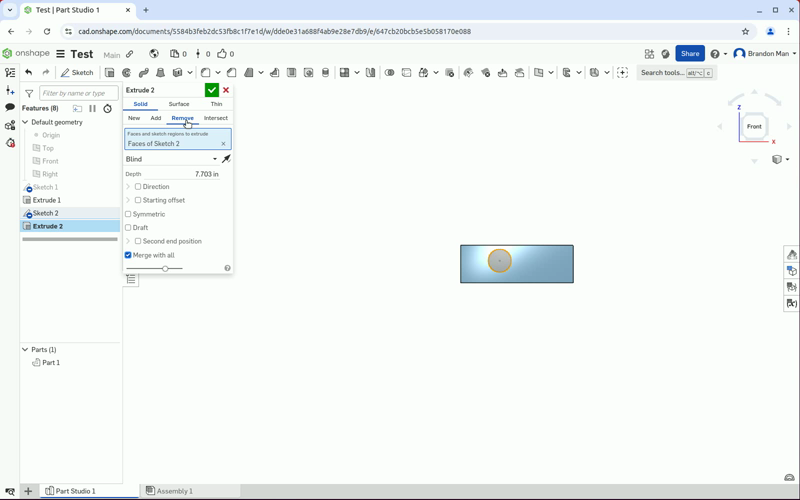
key(enter)
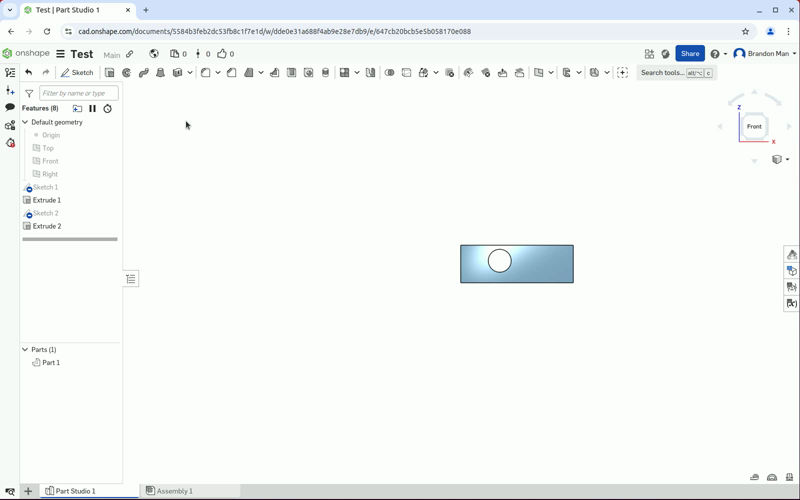
key(shift+h)
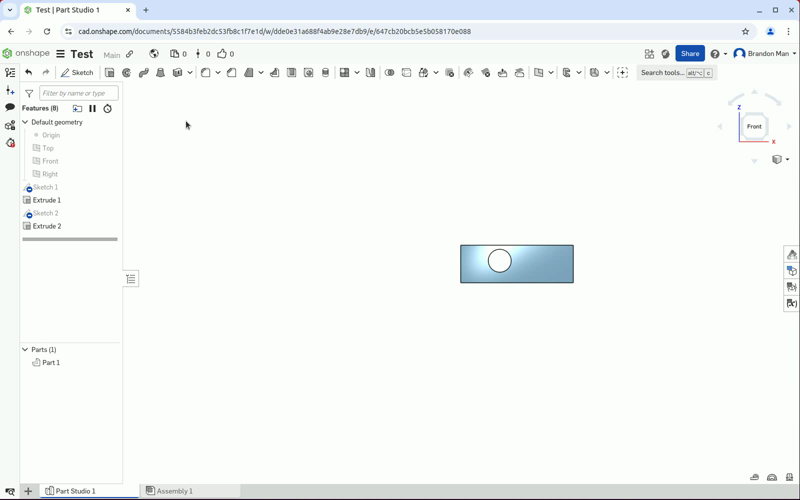
key(shift+h)
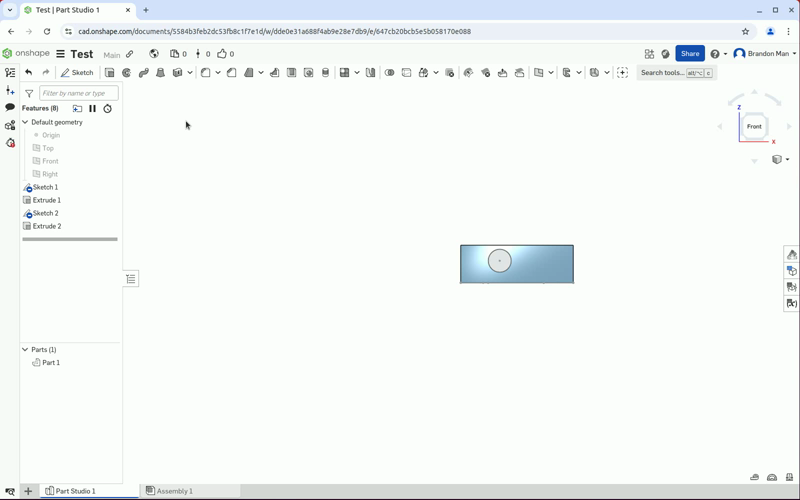
key(shift+7)
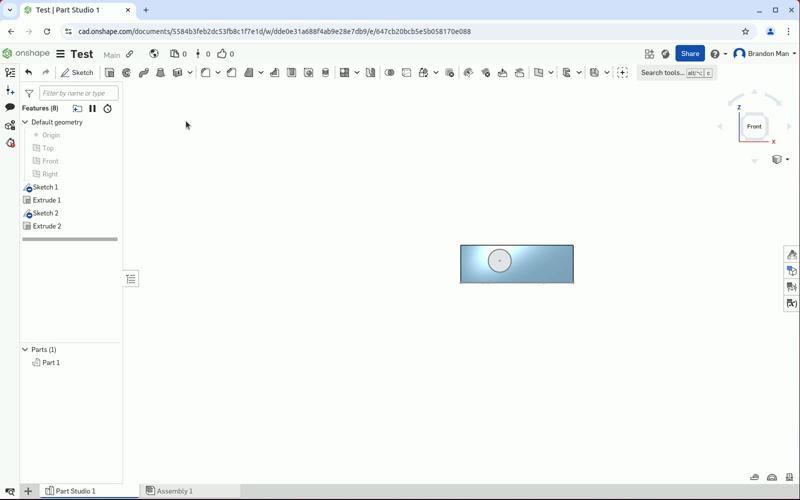
key(left, 2)
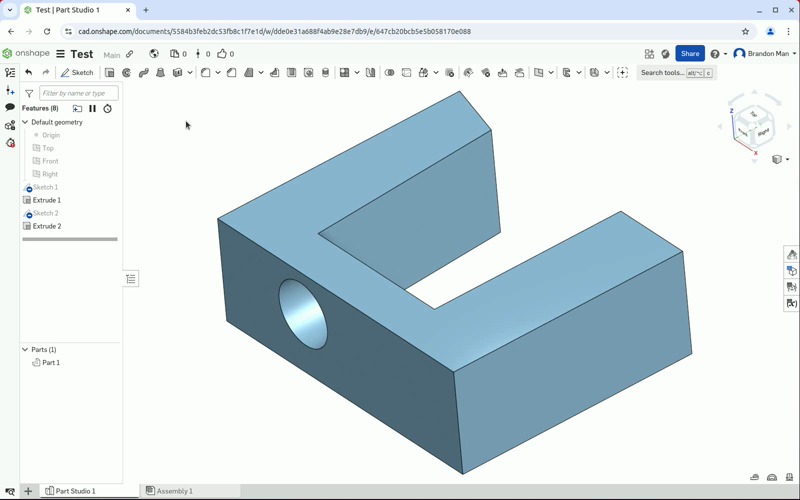
key(down, 2)
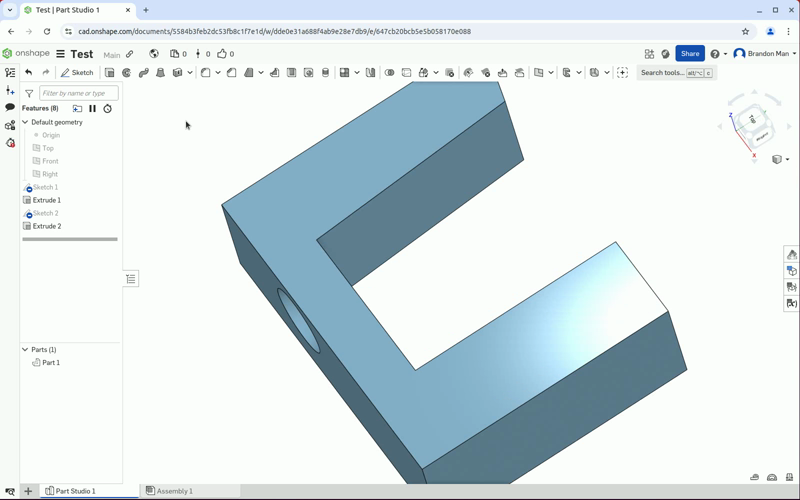
key(up, 2)
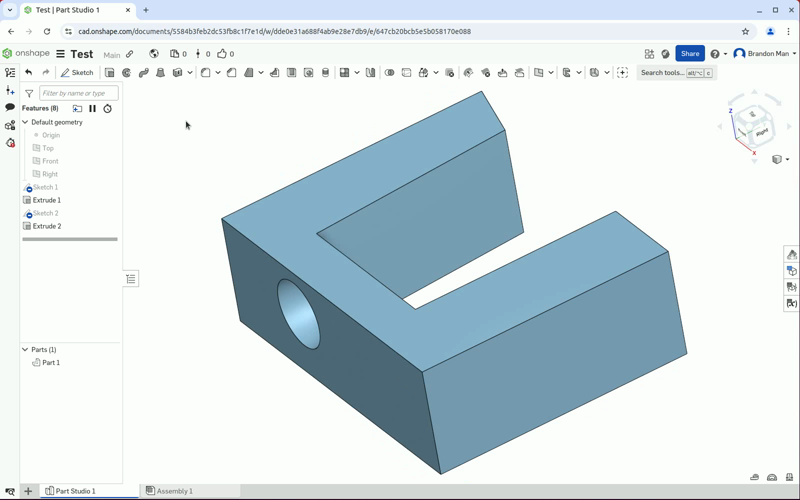
key(right, 2)
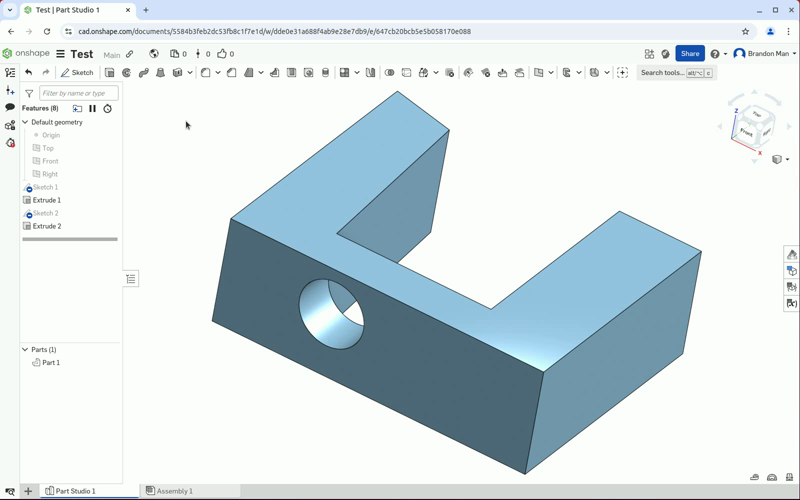
mouse_move(73, 189)
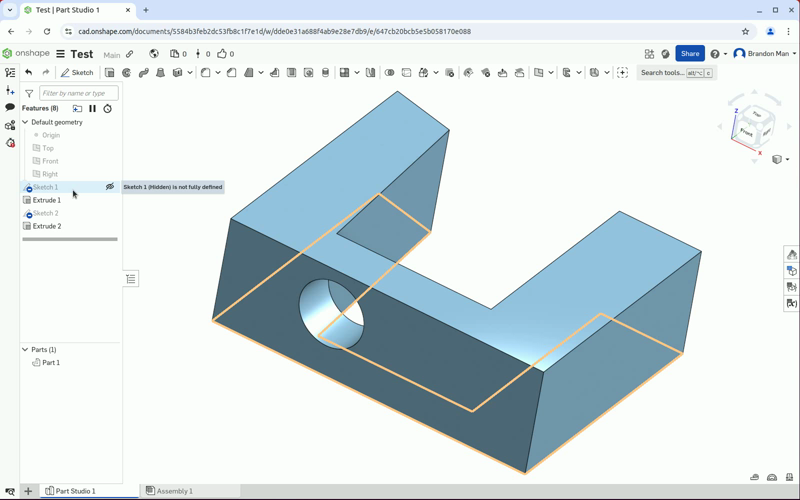
click(73, 189)